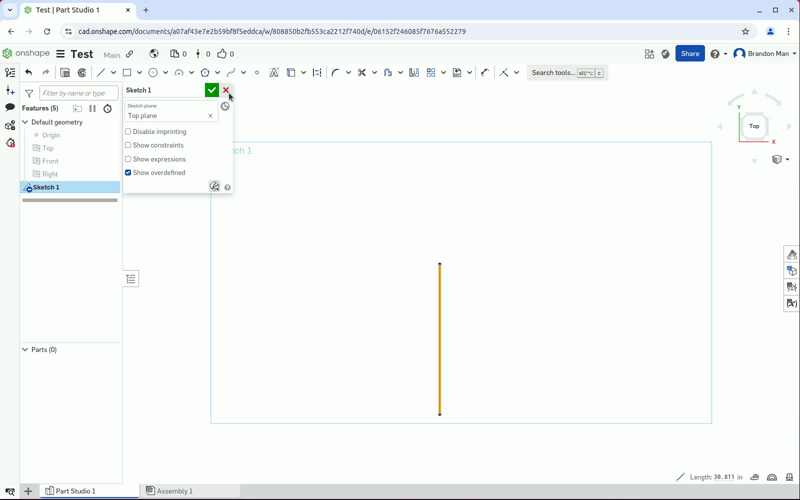
key(shift+h)
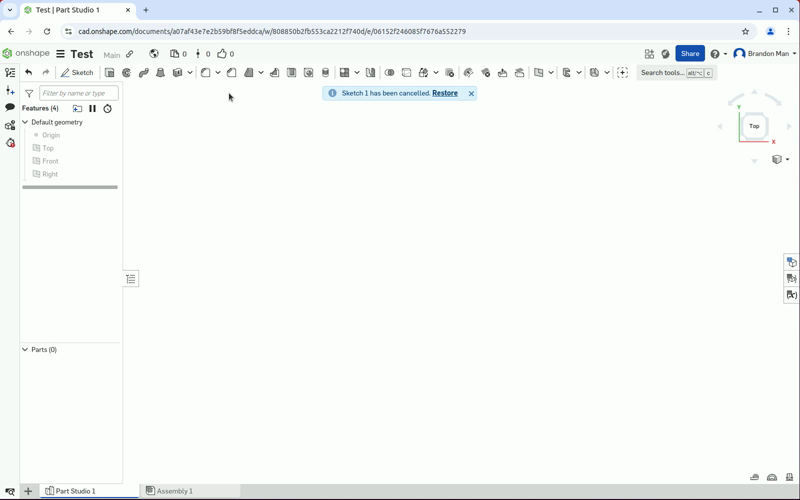
mouse_move(73, 352)
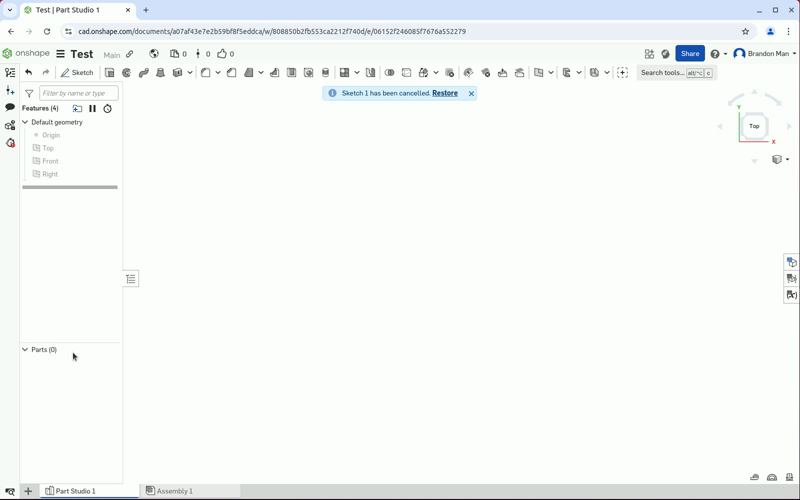
key(y)
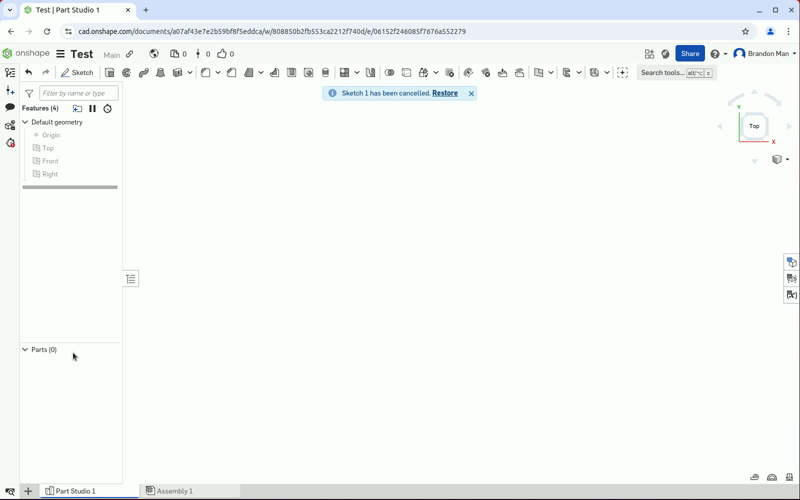
key(shift+p)
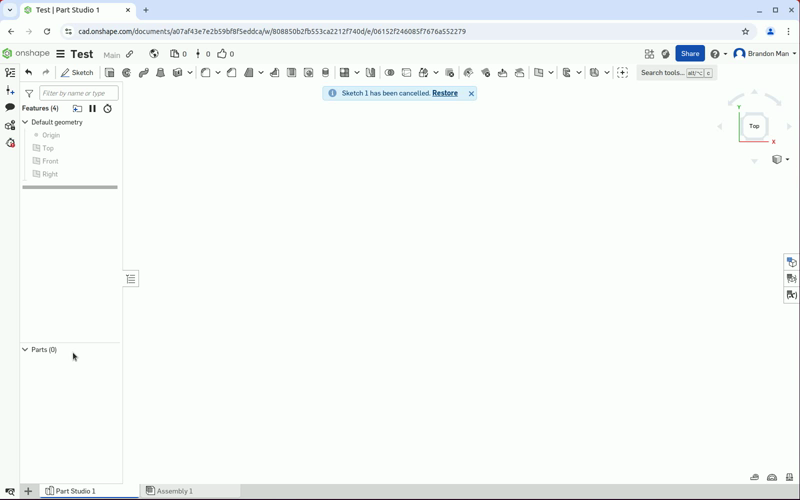
key(space)
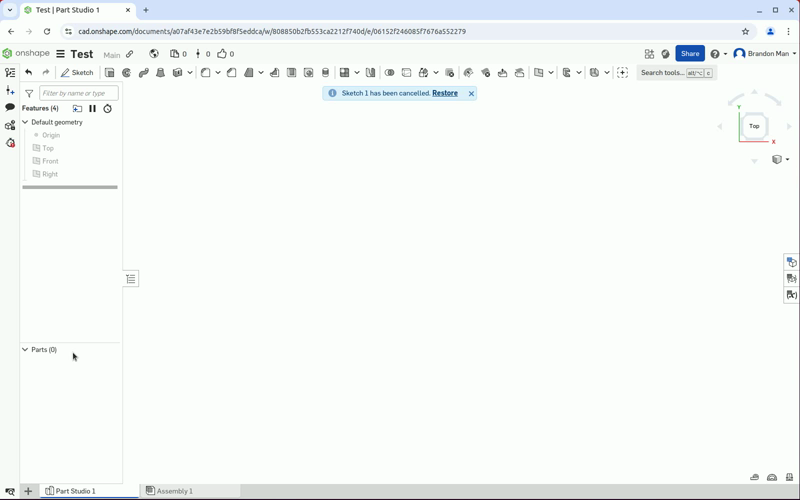
key_down(shift)
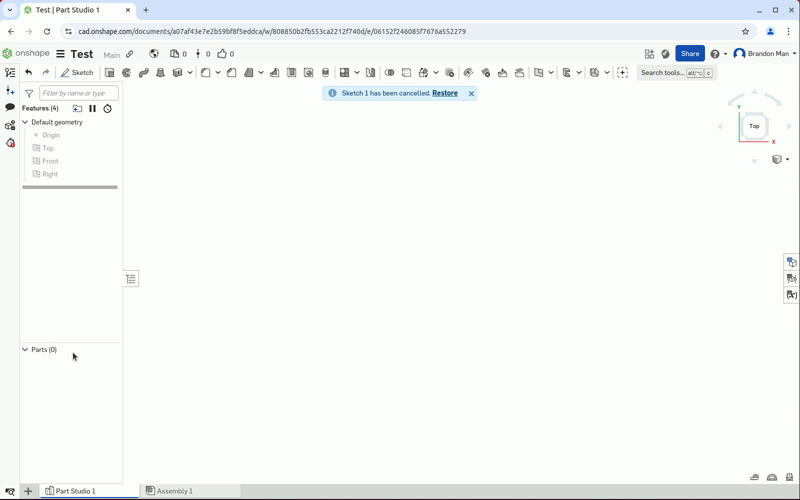
key(up)
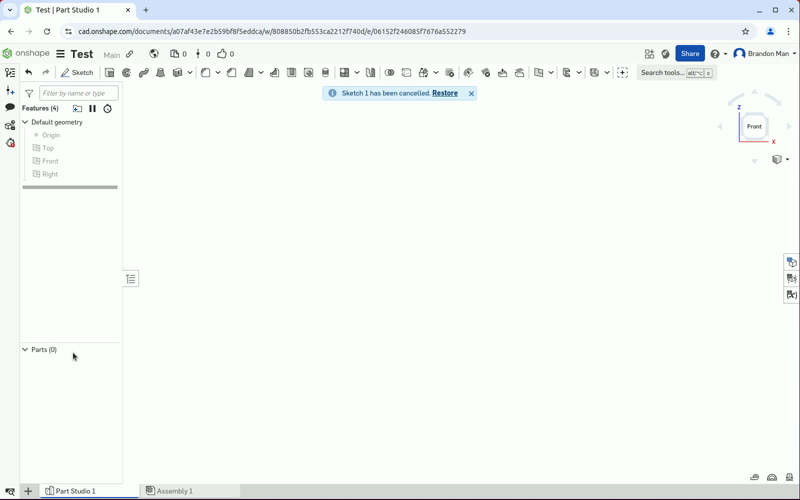
key_up(shift)
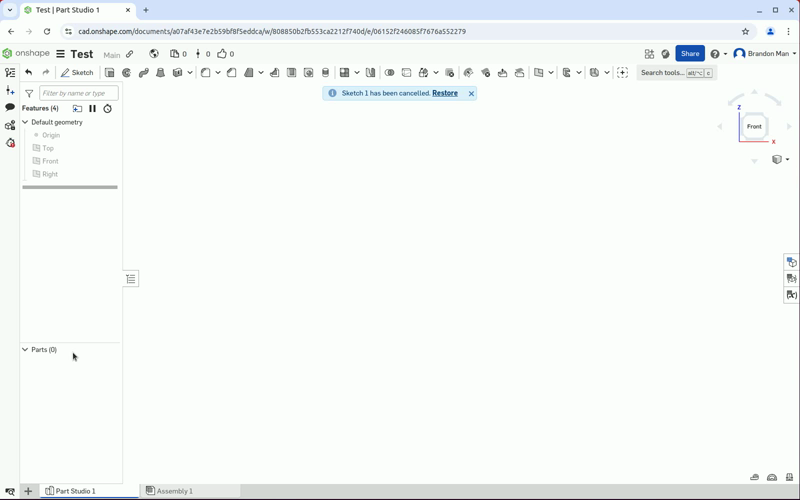
mouse_move(73, 352)
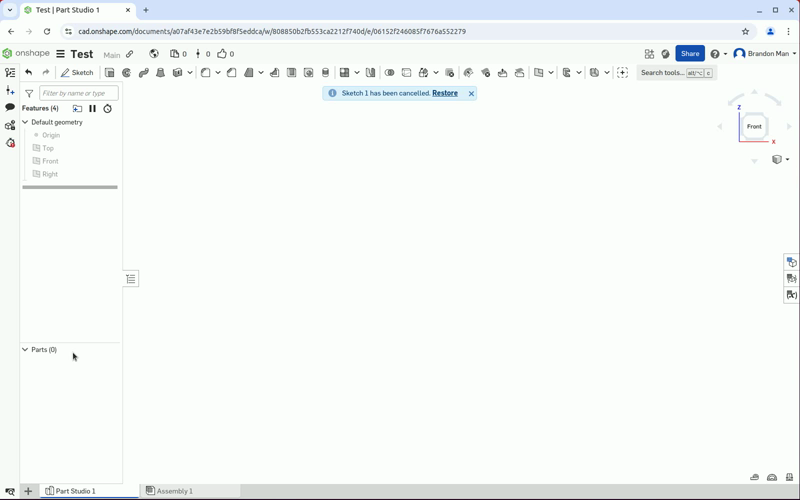
key(shift+y)
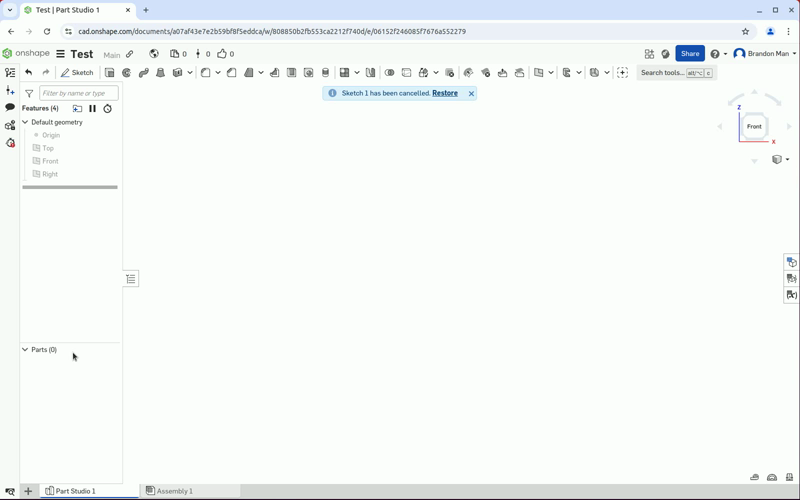
key(shift+s)
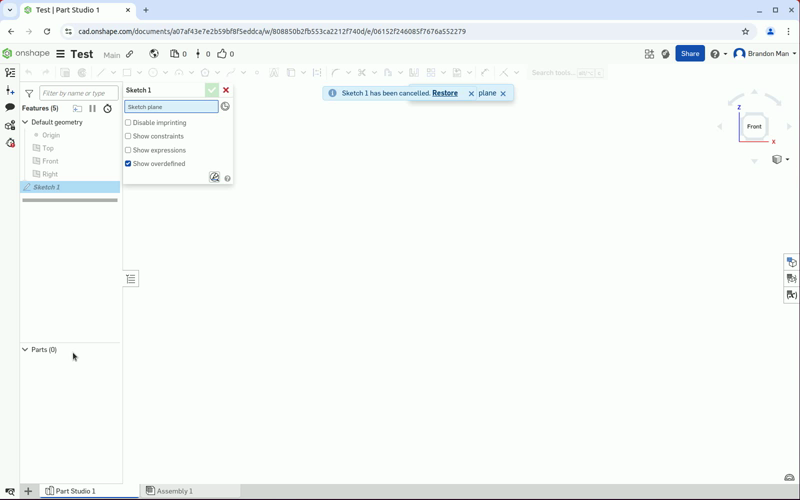
mouse_move(73, 163)
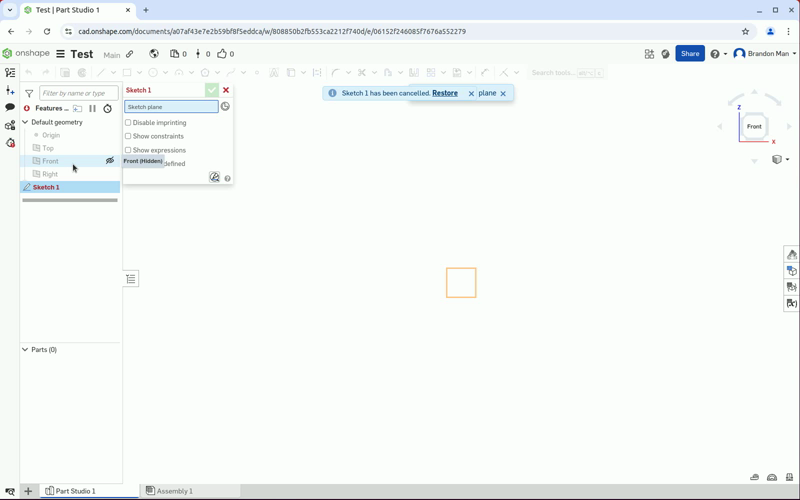
click(73, 163)
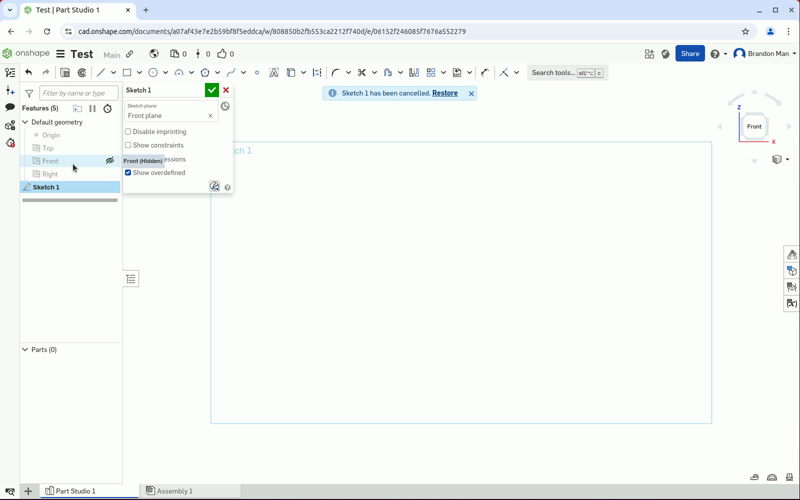
mouse_move(73, 352)
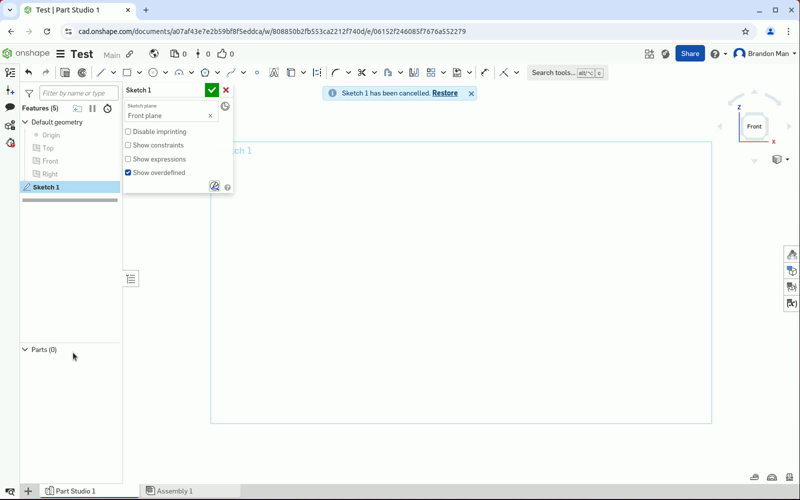
key(y)
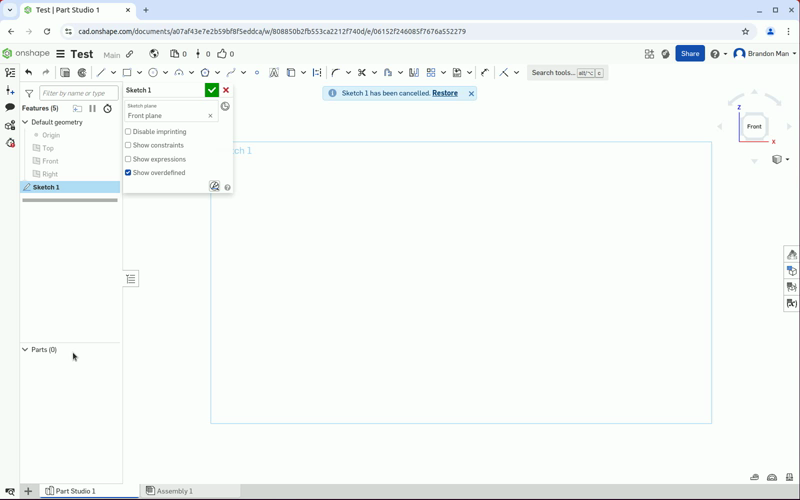
key(l)
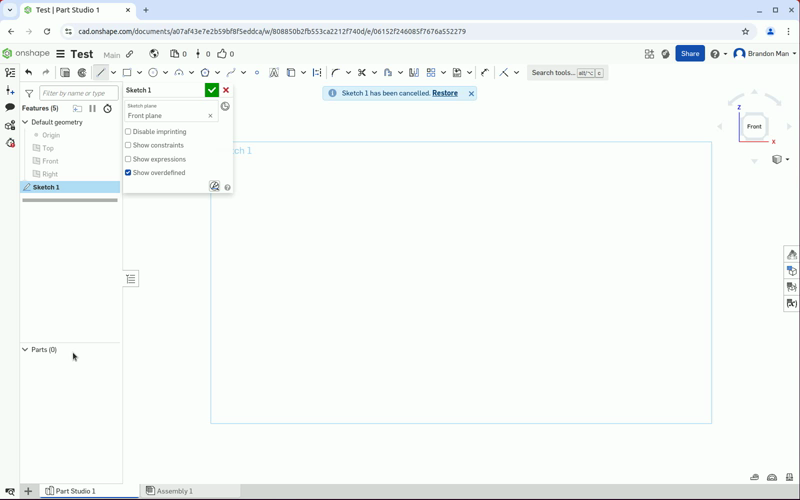
key_down(shift)
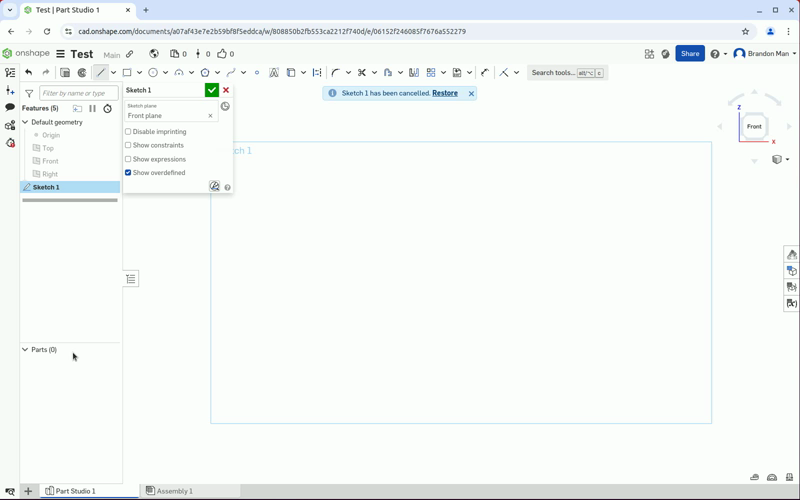
mouse_move(348, 282)
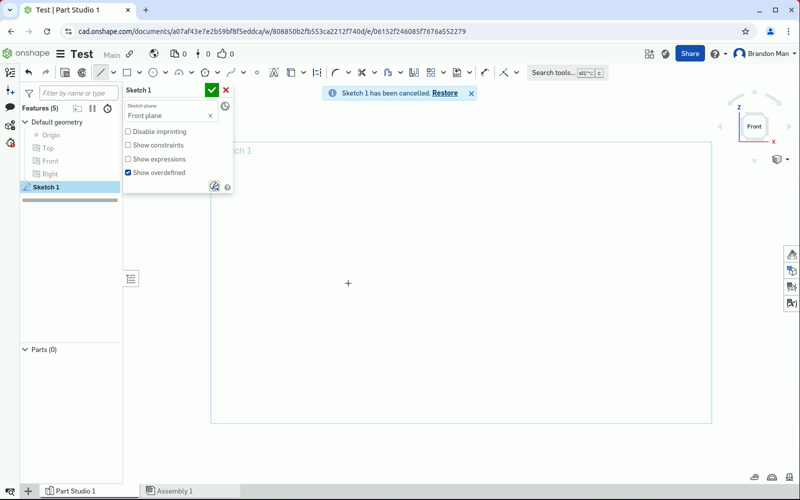
click(348, 282)
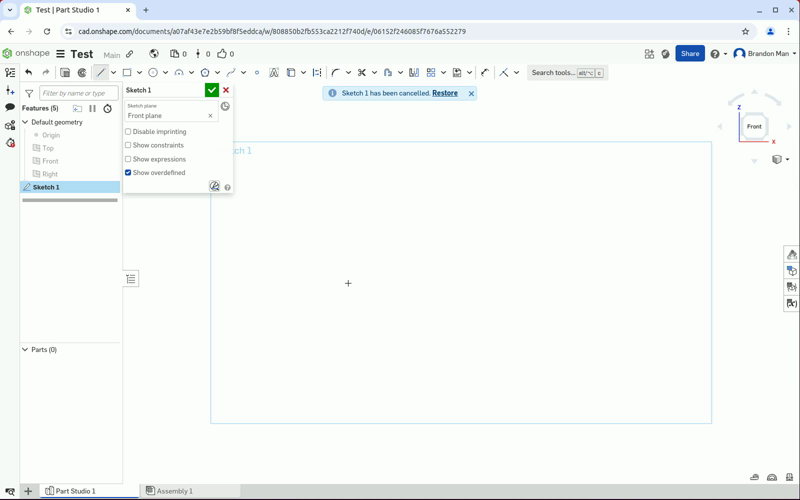
key_up(shift)
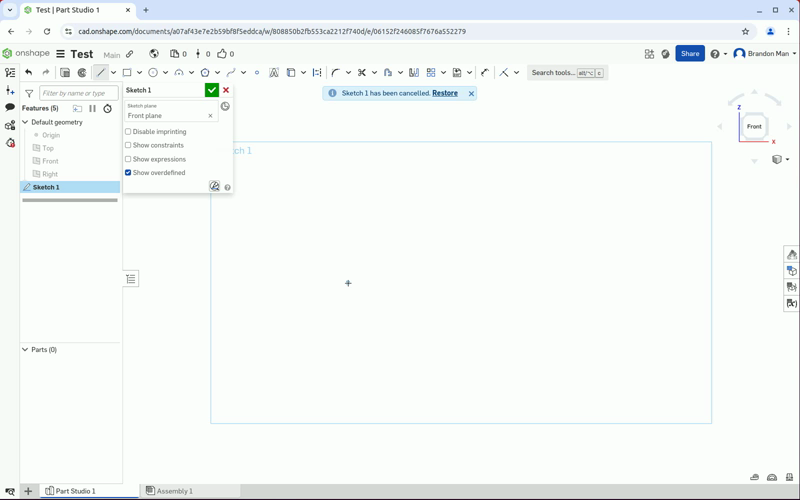
key_down(shift)
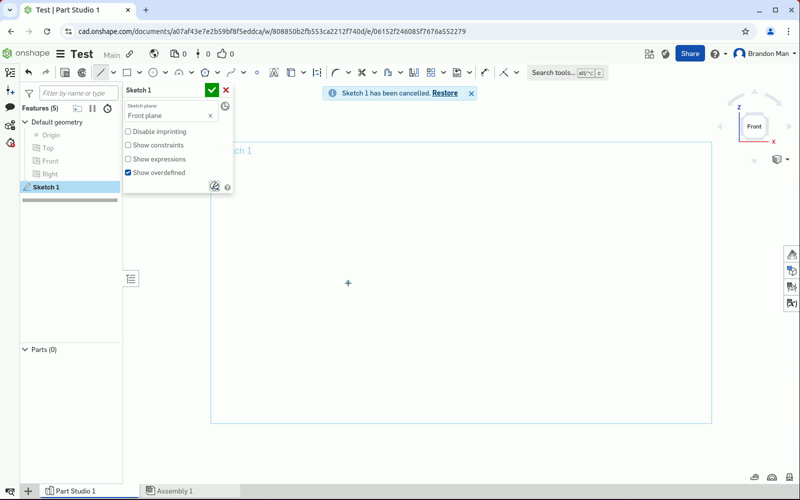
mouse_move(460, 282)
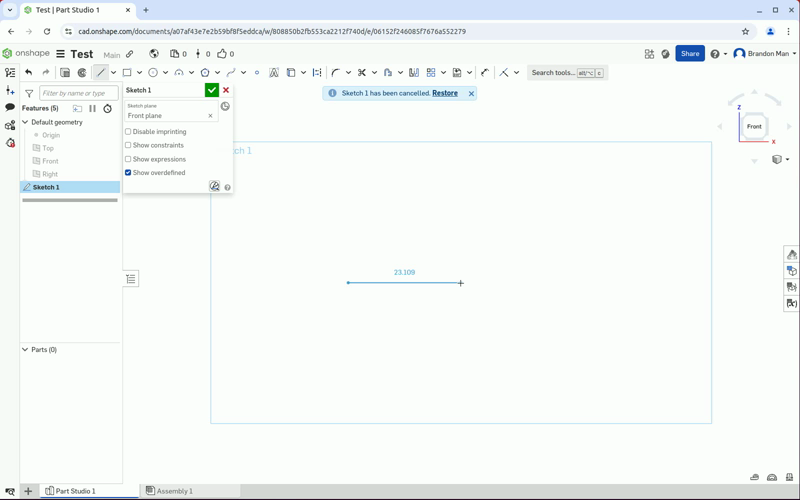
click(460, 282)
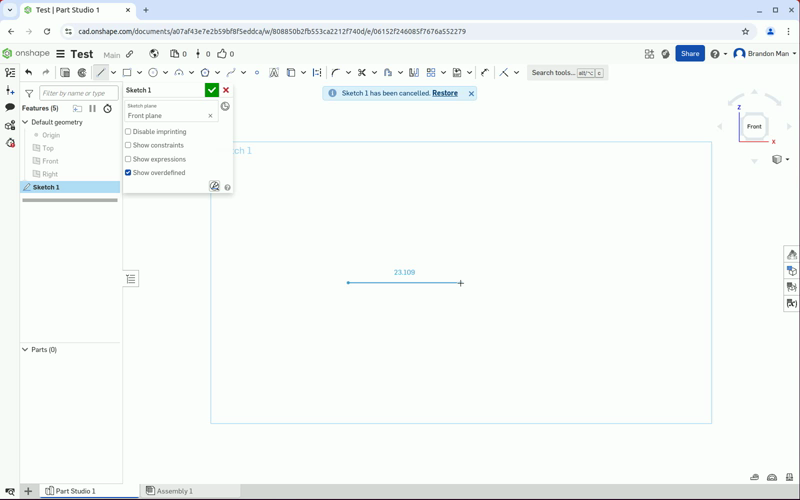
key_up(shift)
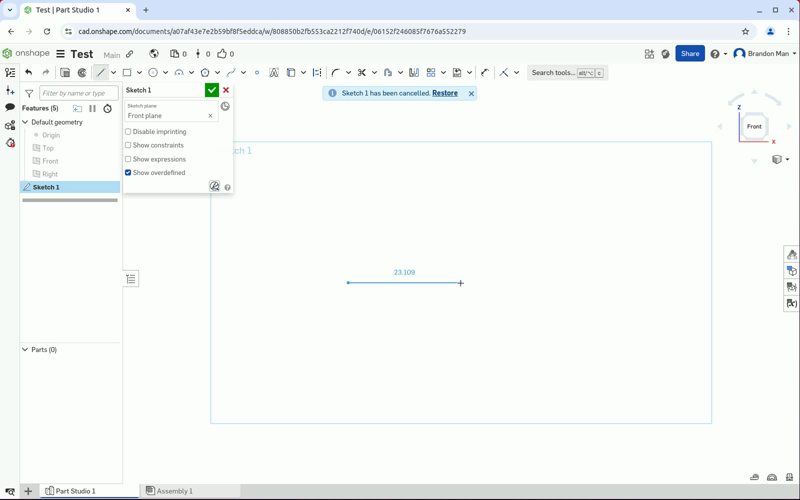
key_down(shift)
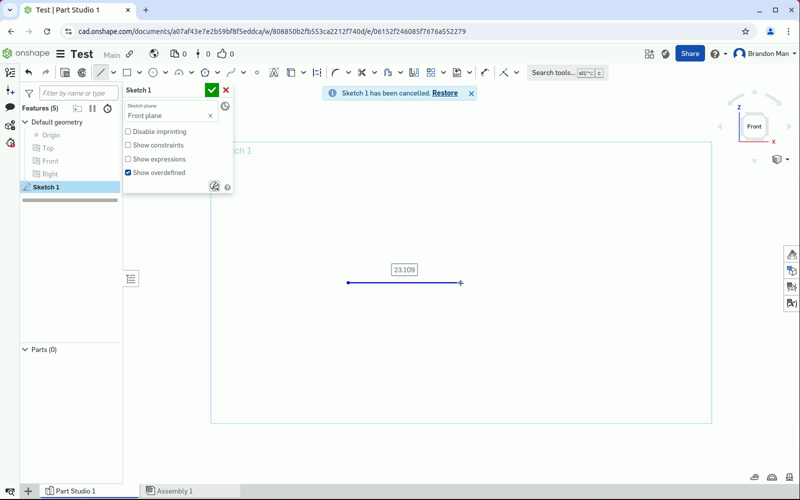
mouse_move(460, 170)
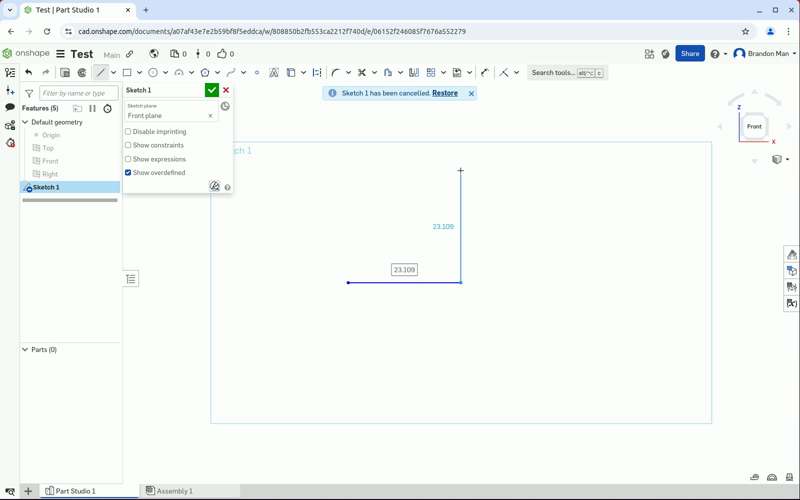
click(460, 170)
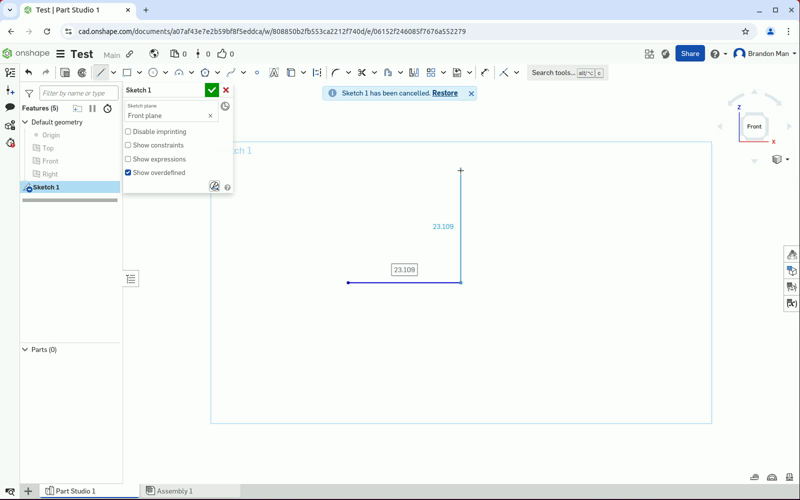
key_up(shift)
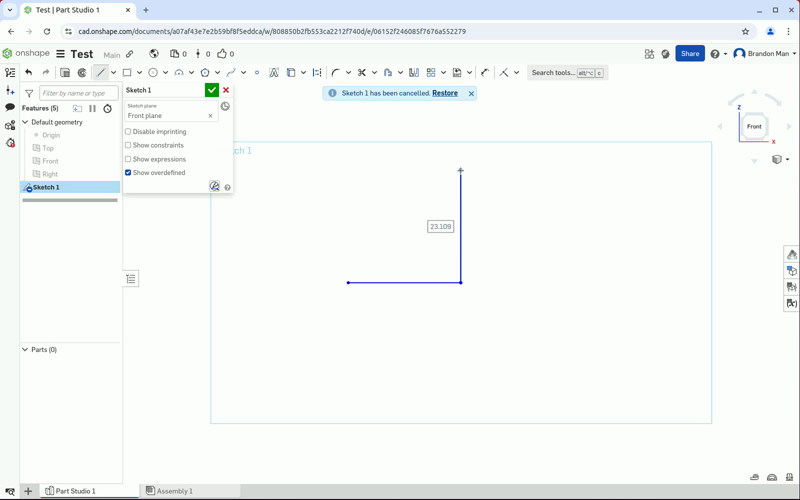
key_down(shift)
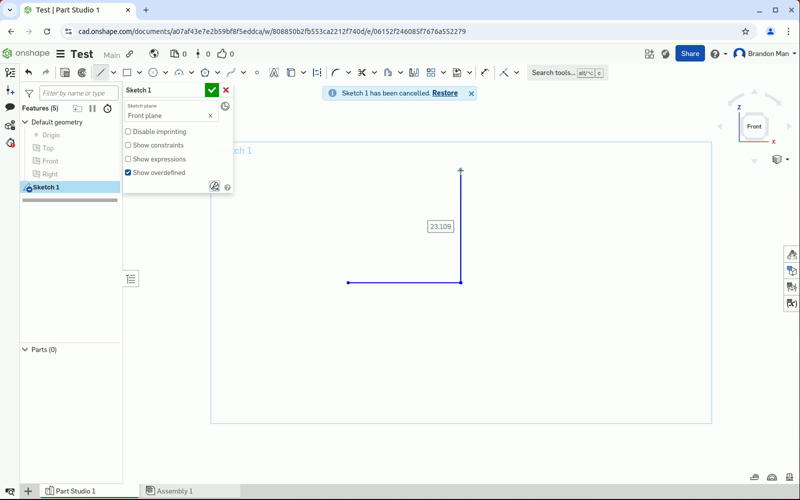
mouse_move(348, 170)
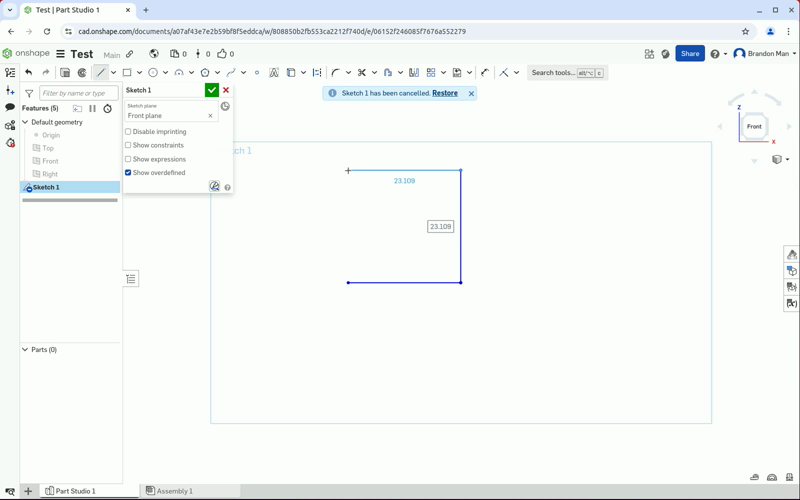
click(348, 170)
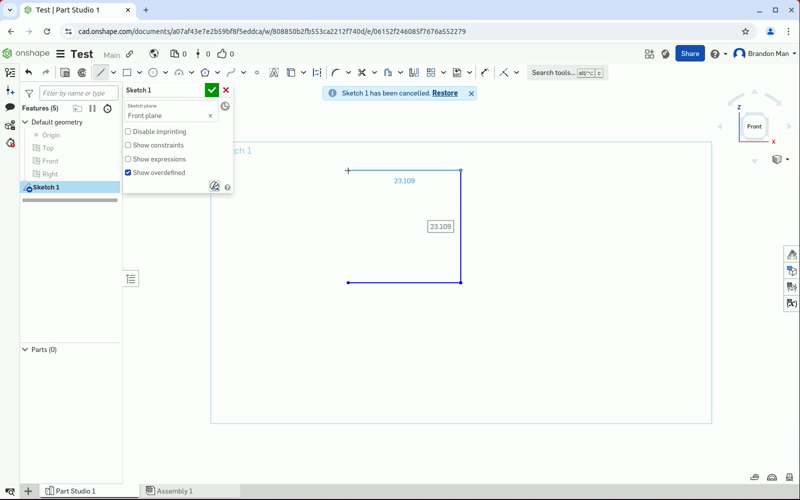
key_up(shift)
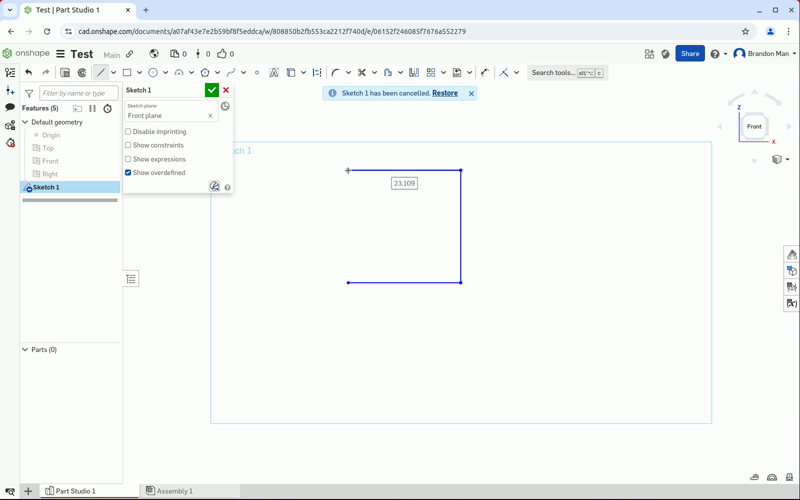
key_down(shift)
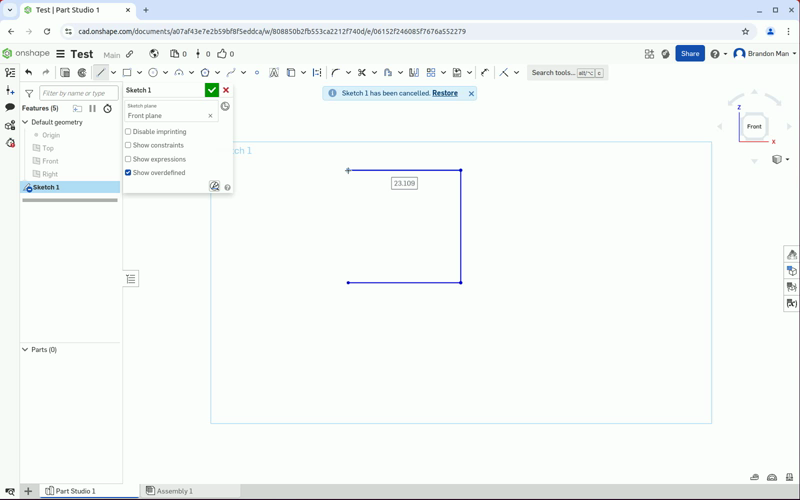
mouse_move(348, 282)
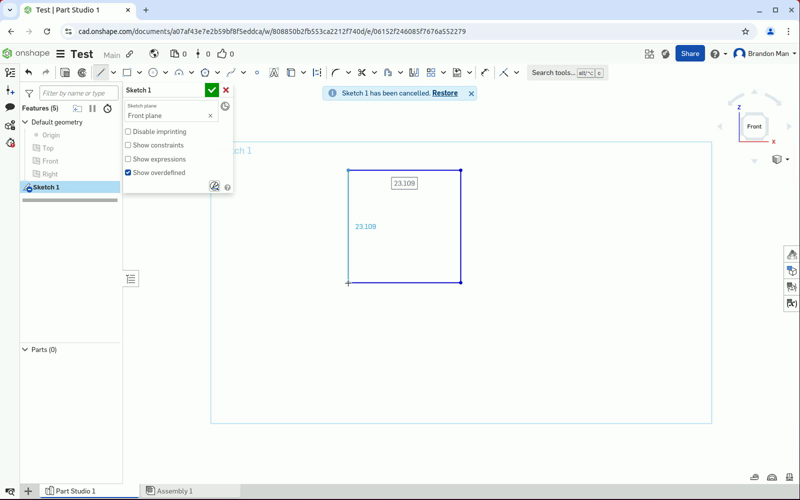
key_up(shift)
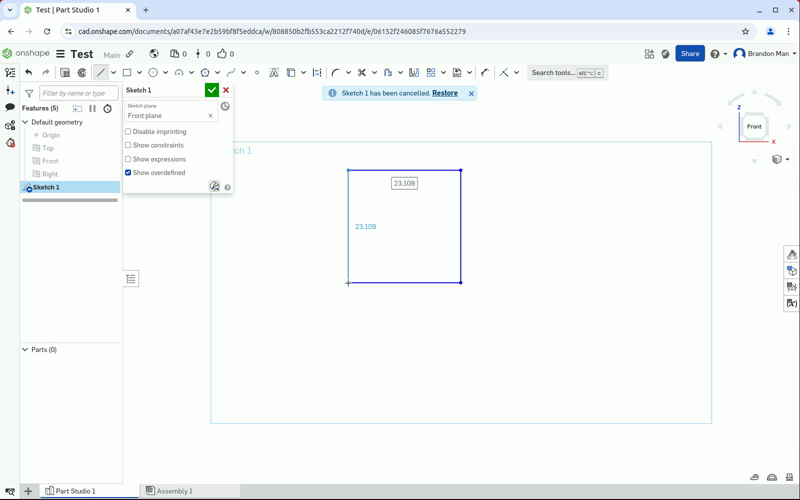
click(348, 282)
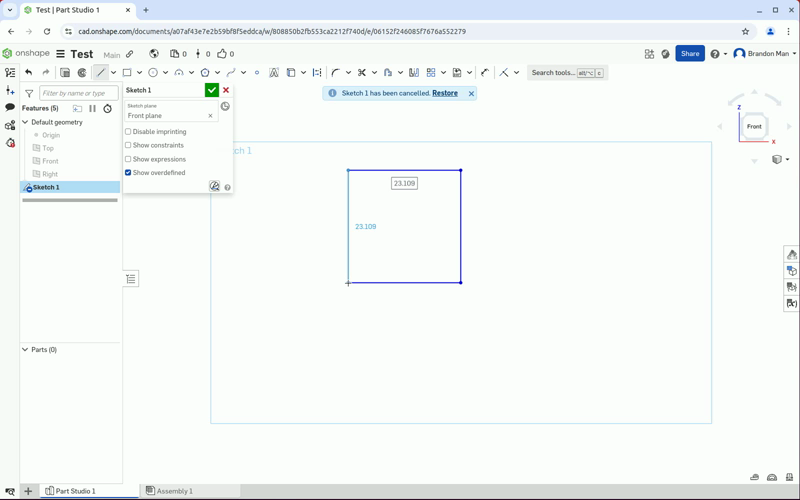
key(esc)
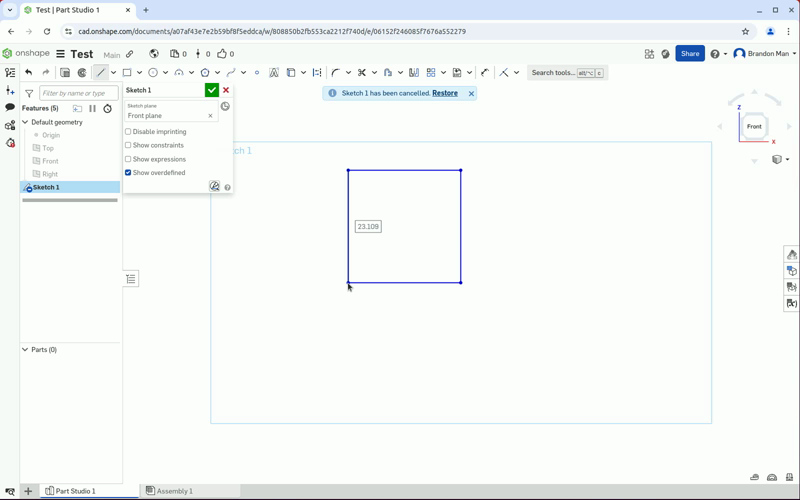
mouse_move(448, 217)
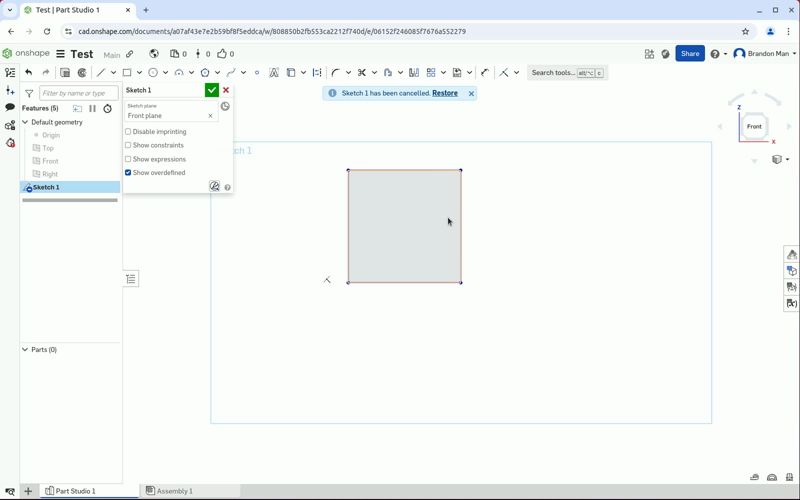
click(448, 217)
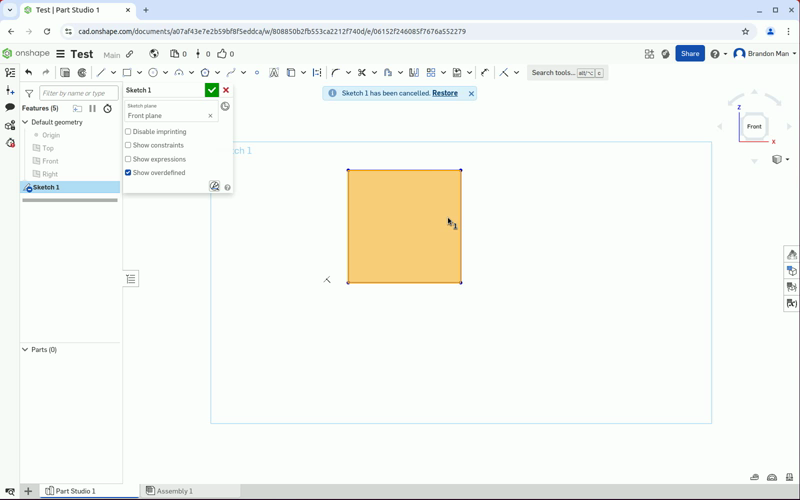
mouse_move(73, 352)
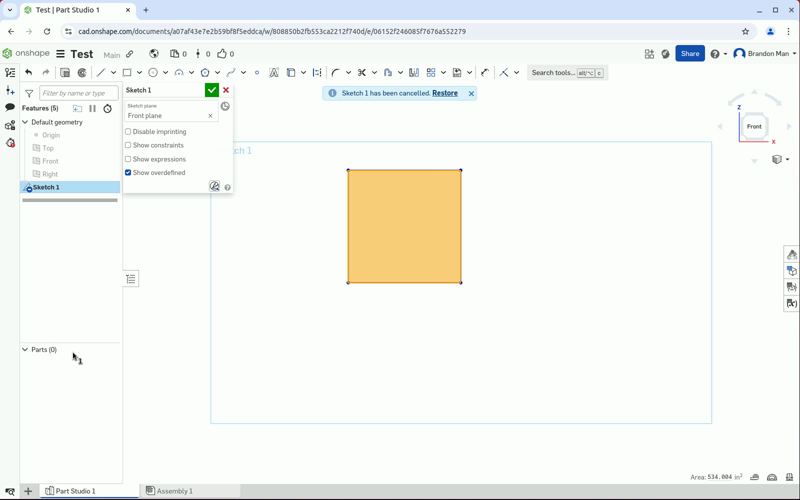
key(shift+y)
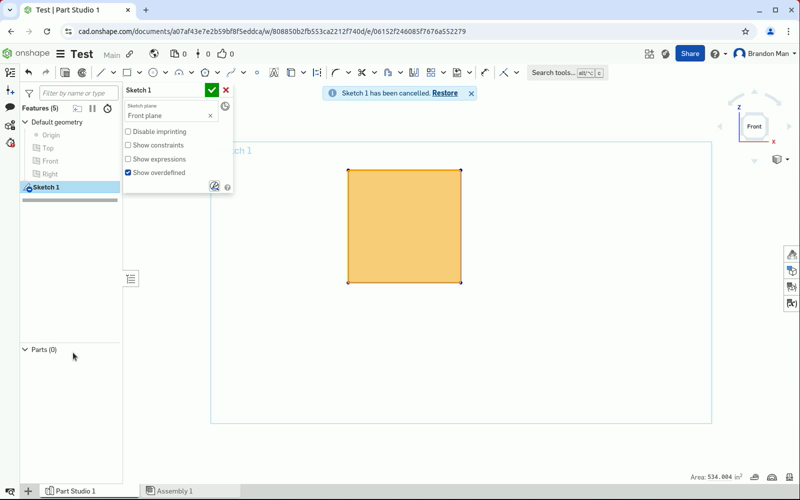
key(shift+e)
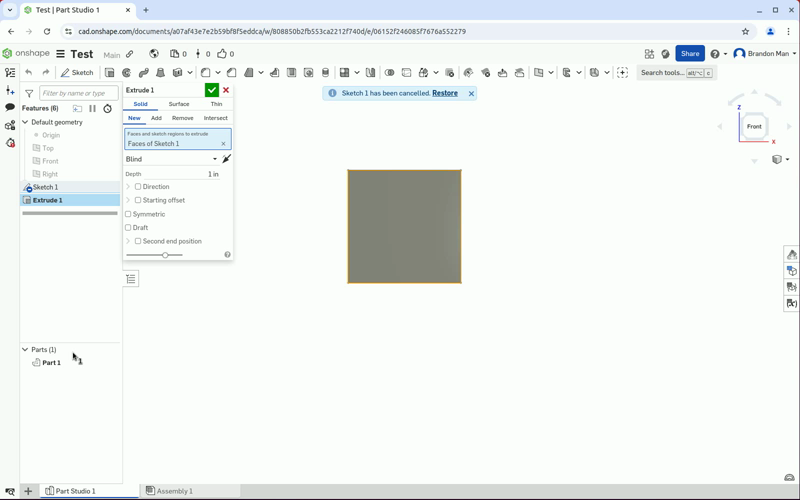
mouse_move(143, 106)
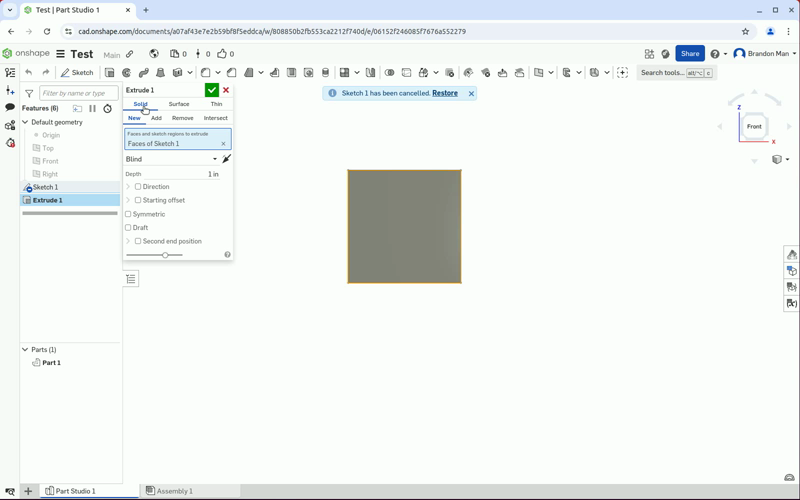
click(143, 106)
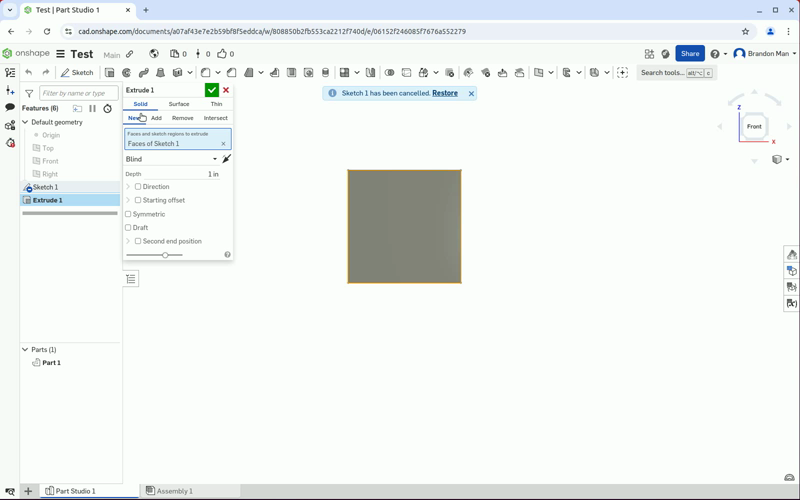
mouse_move(137, 120)
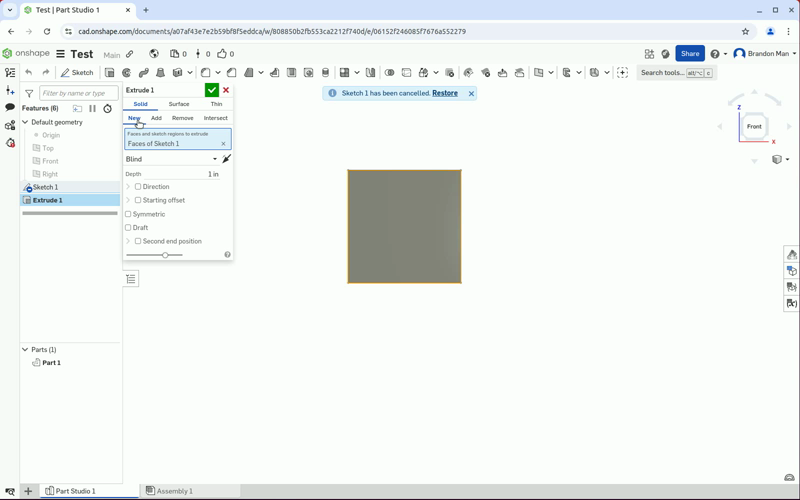
click(137, 120)
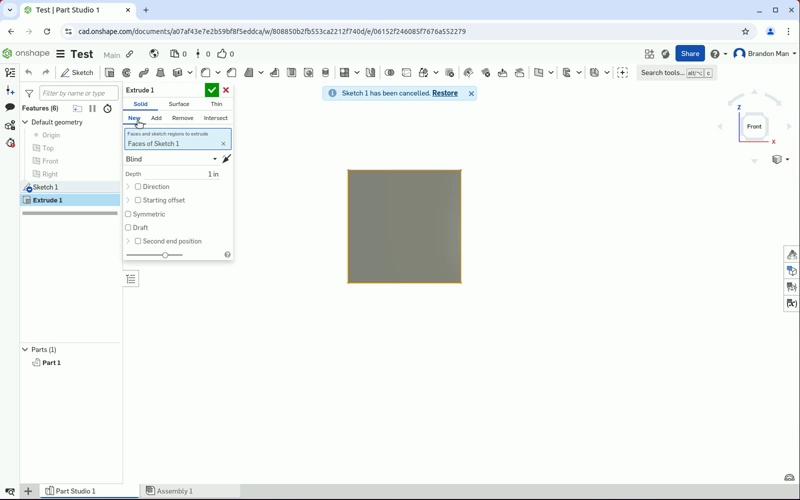
key(tab, 4)
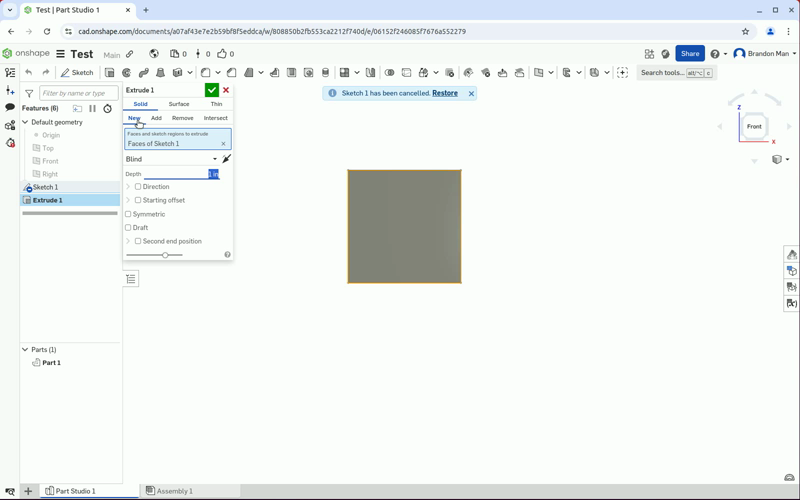
text(23.108)
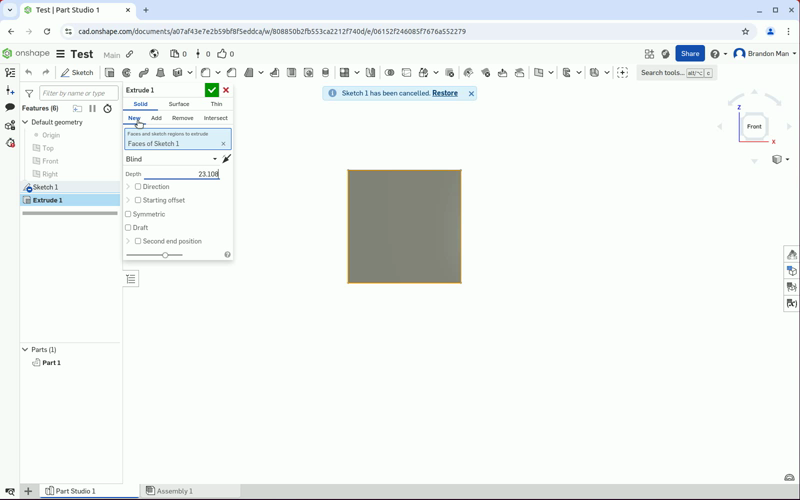
key(enter)
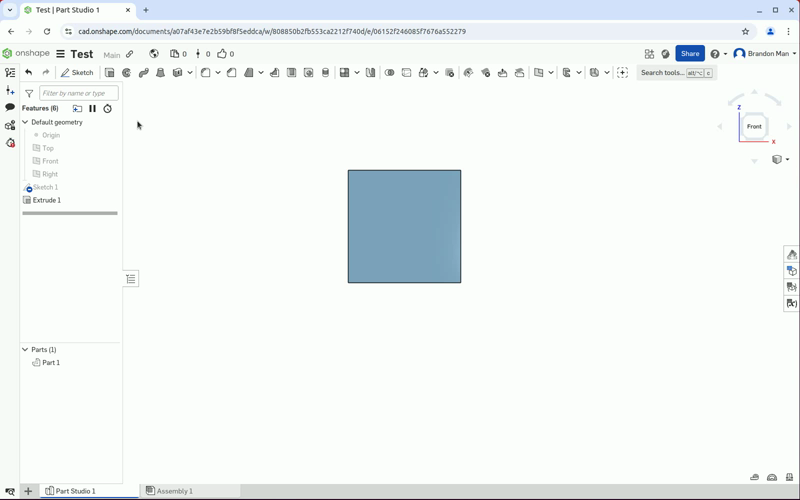
key(shift+h)
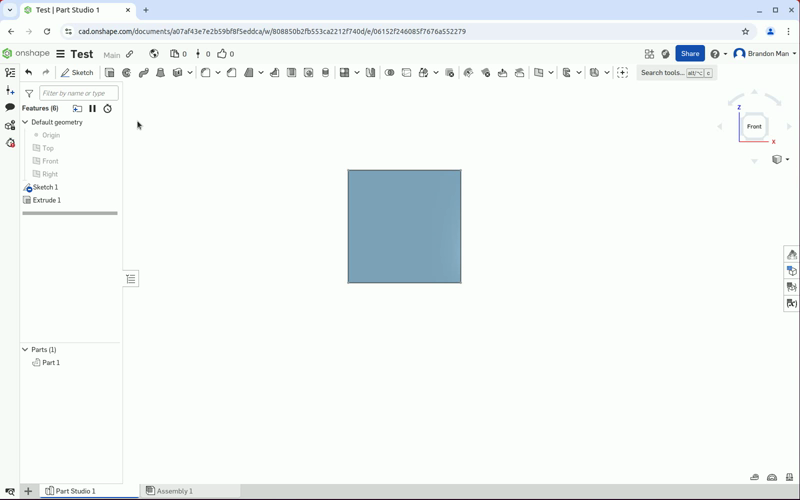
key(shift+h)
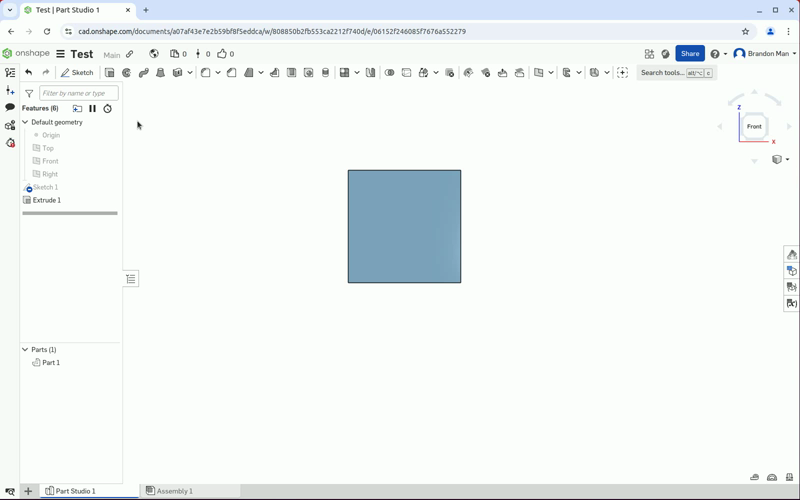
mouse_move(73, 189)
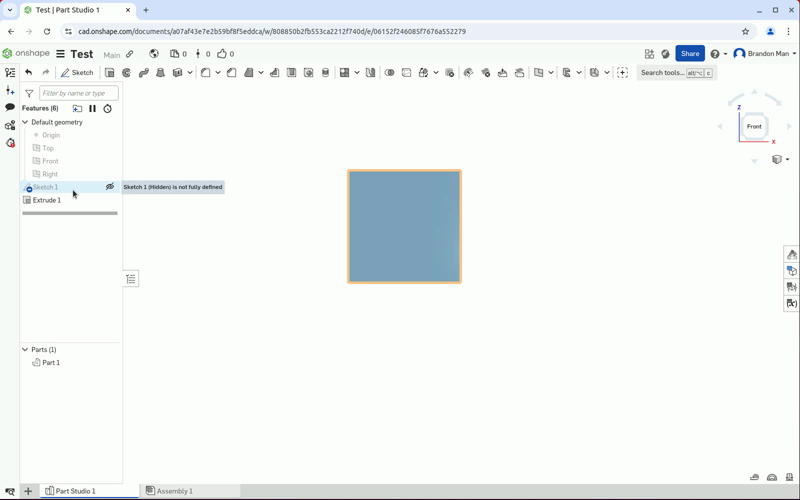
click(73, 189)
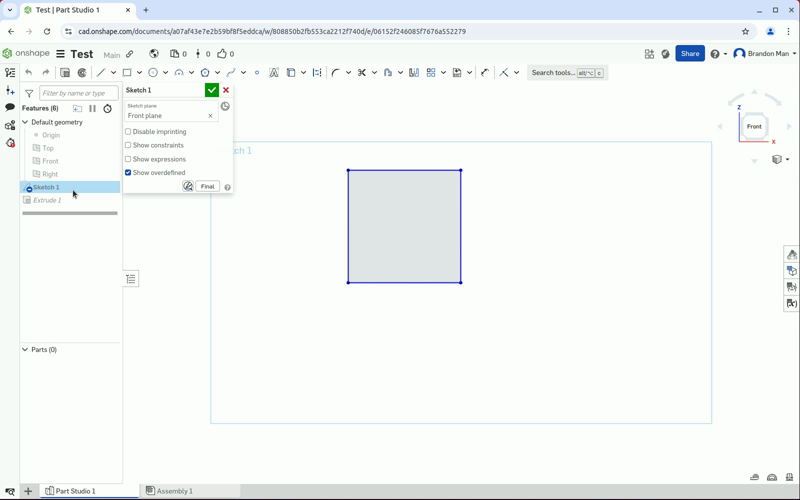
mouse_move(229, 92)
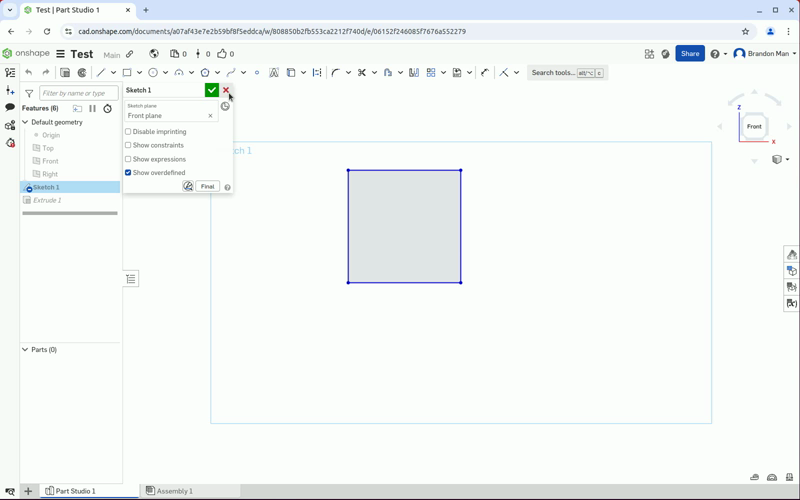
click(229, 92)
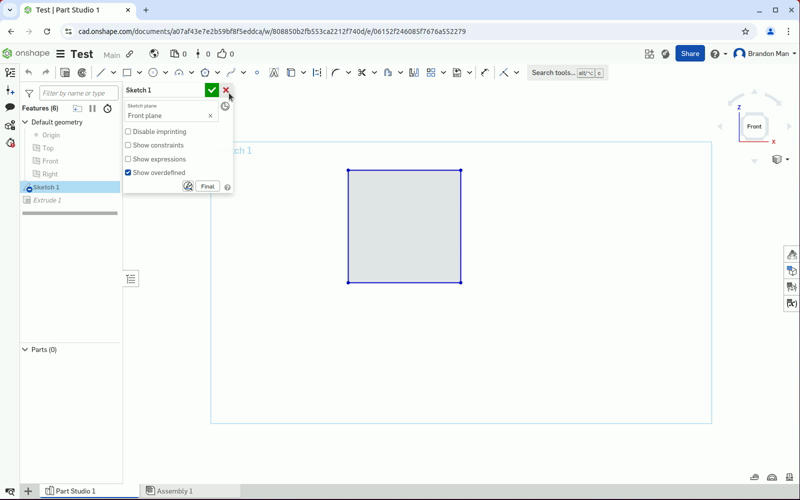
key(shift+s)
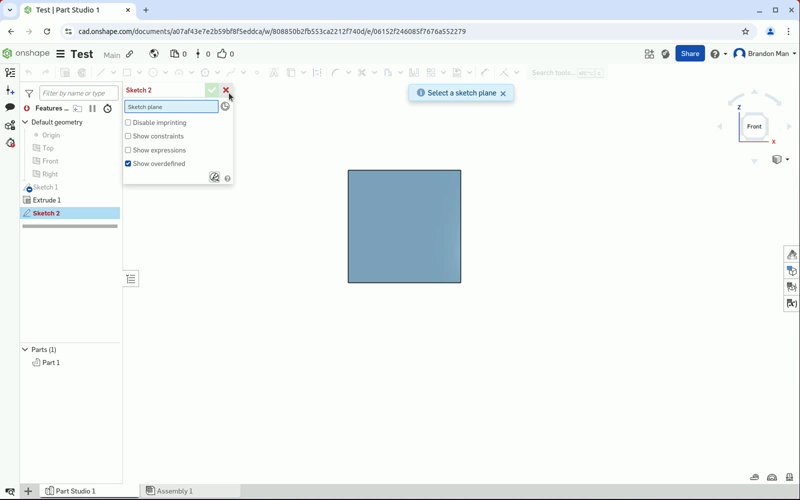
mouse_move(73, 163)
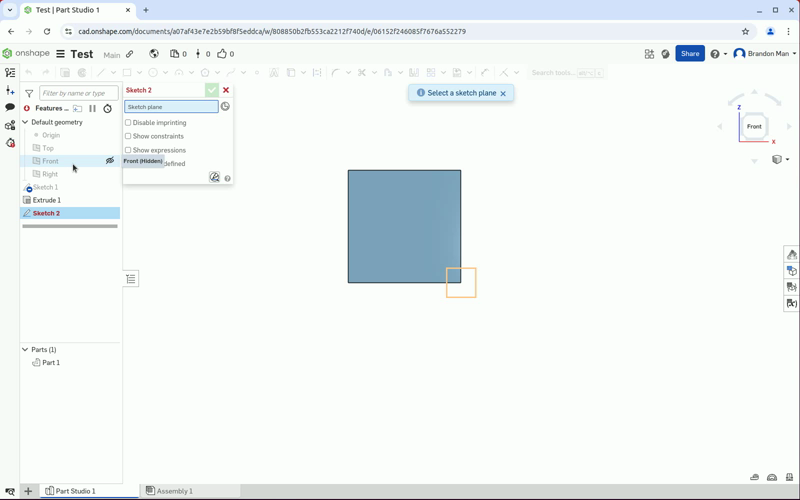
click(73, 163)
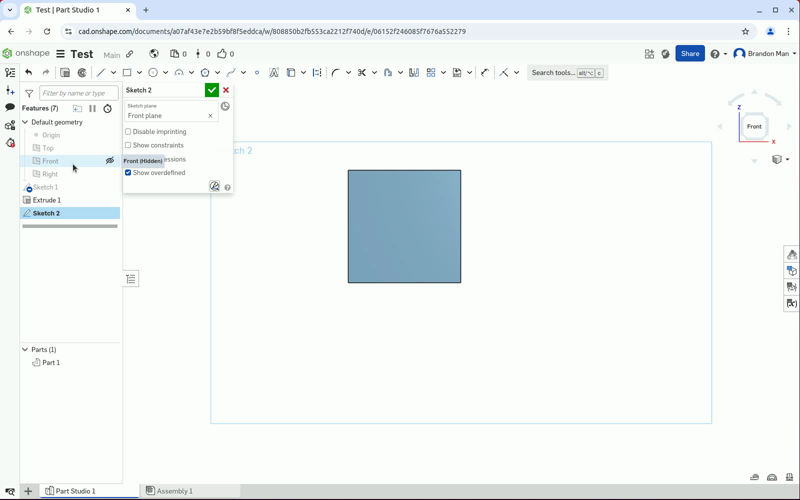
mouse_move(73, 352)
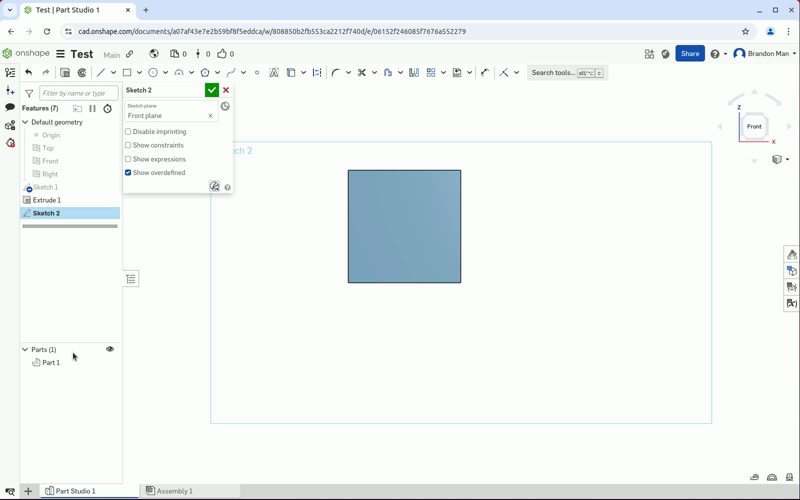
key(y)
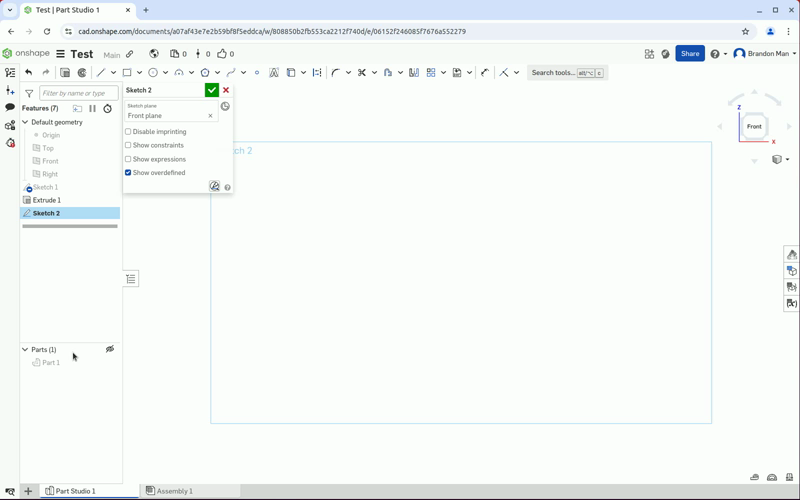
key(l)
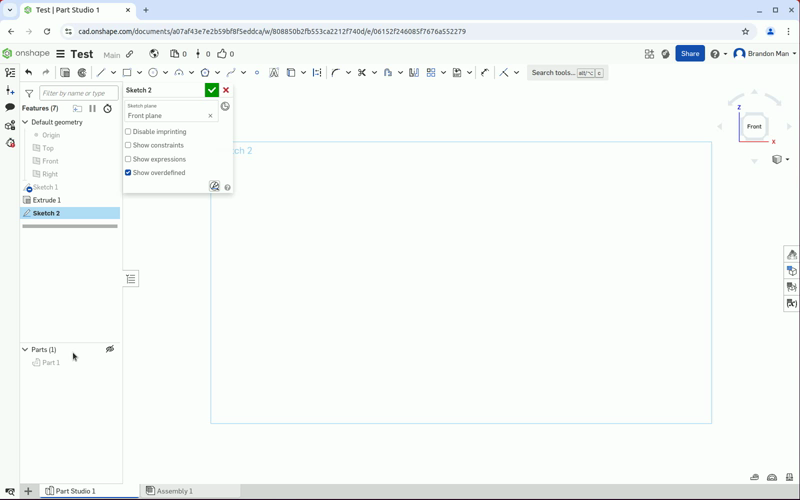
key_down(shift)
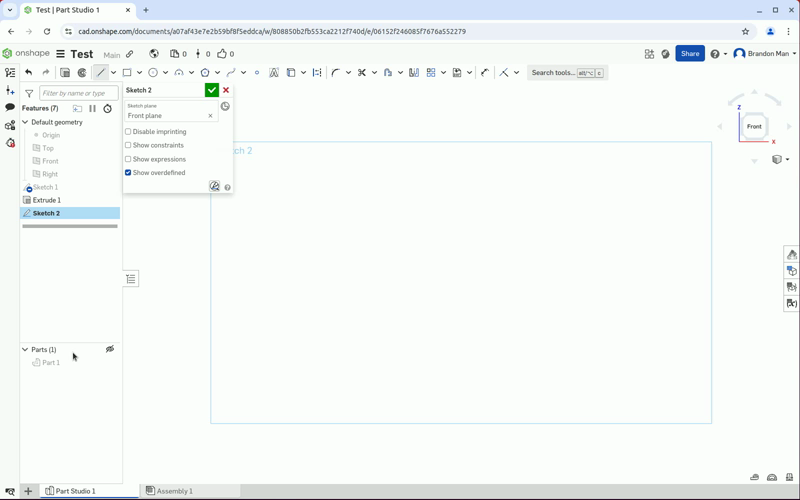
mouse_move(404, 282)
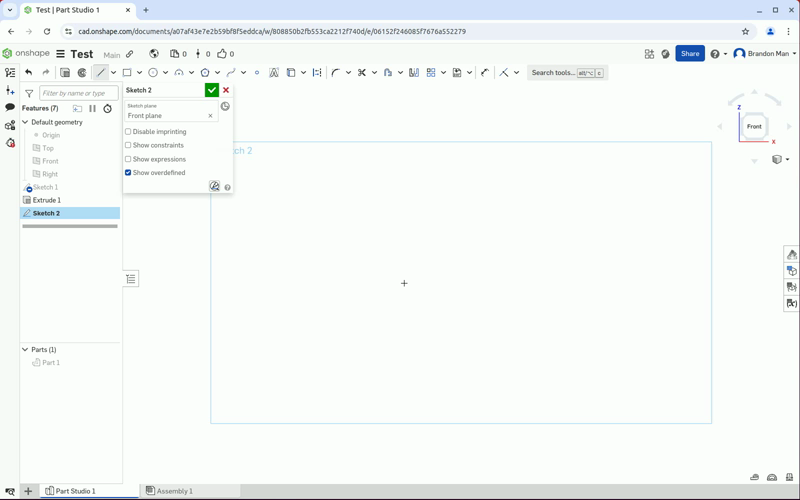
click(404, 282)
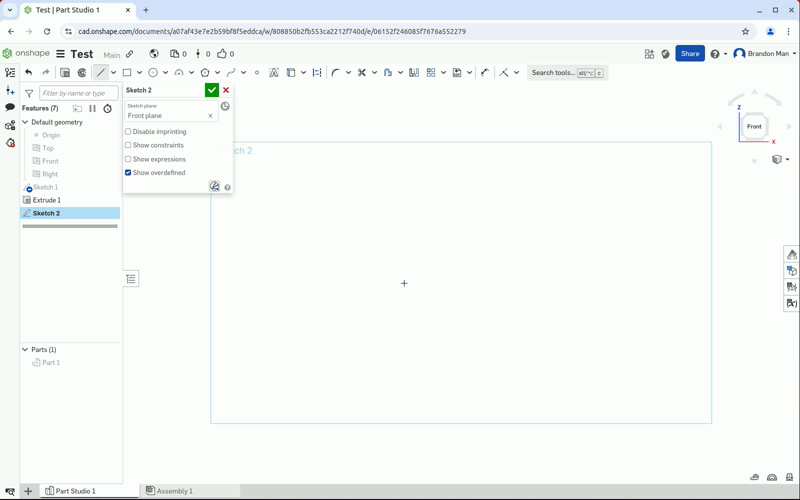
key_up(shift)
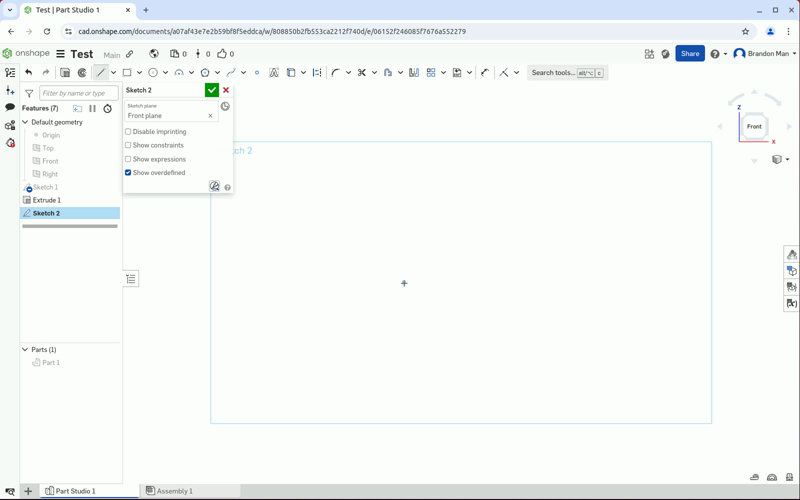
key_down(shift)
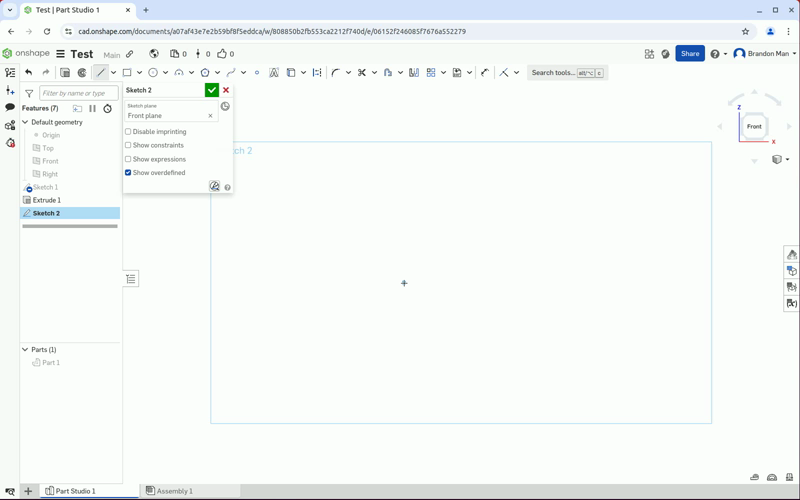
mouse_move(434, 282)
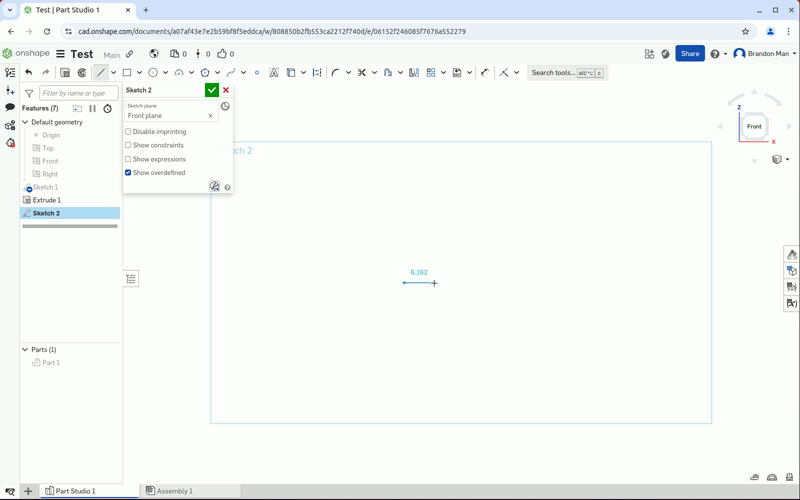
mouse_move(461, 282)
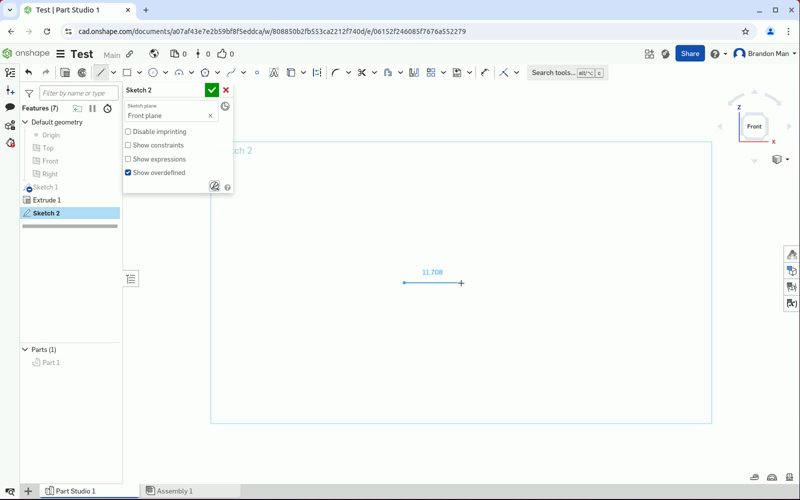
click(461, 282)
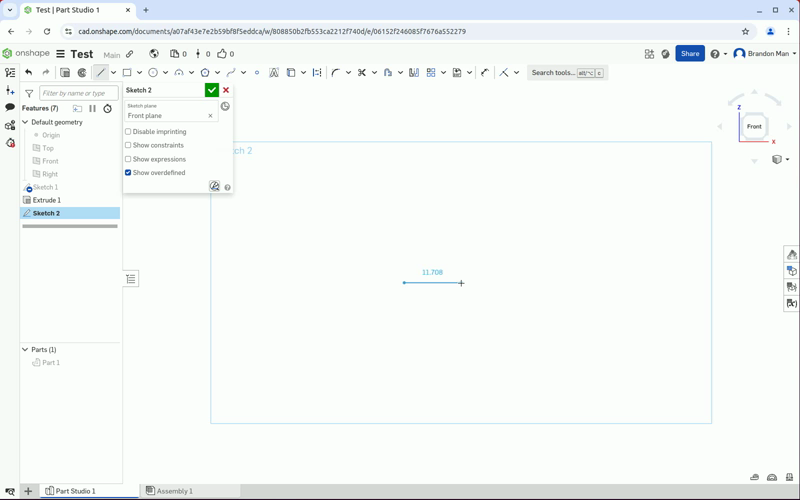
key_up(shift)
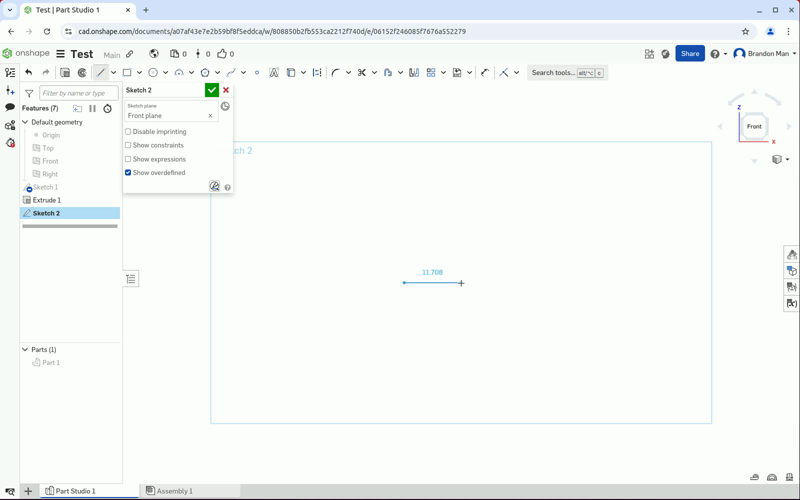
key_down(shift)
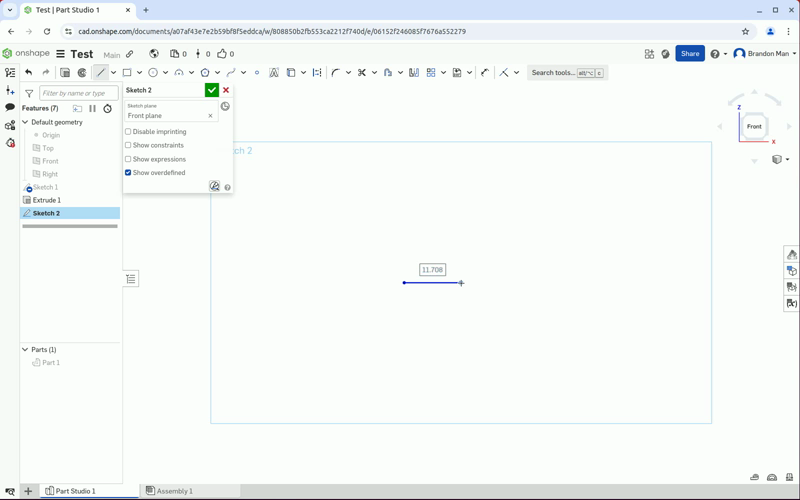
mouse_move(491, 282)
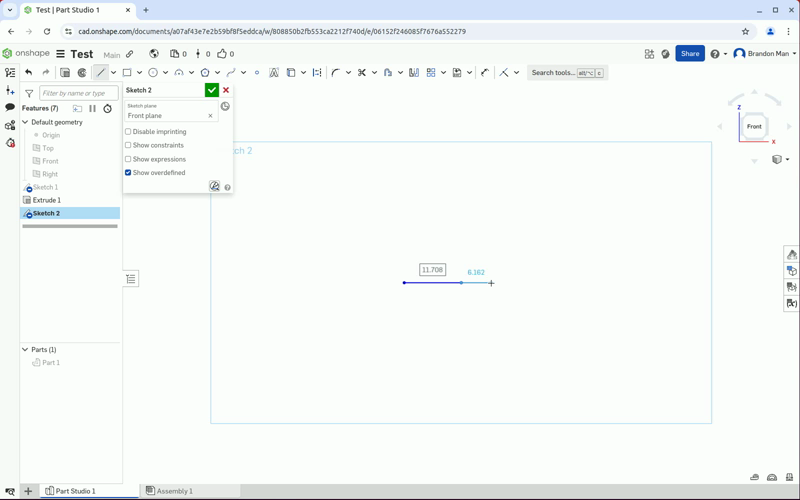
mouse_move(461, 226)
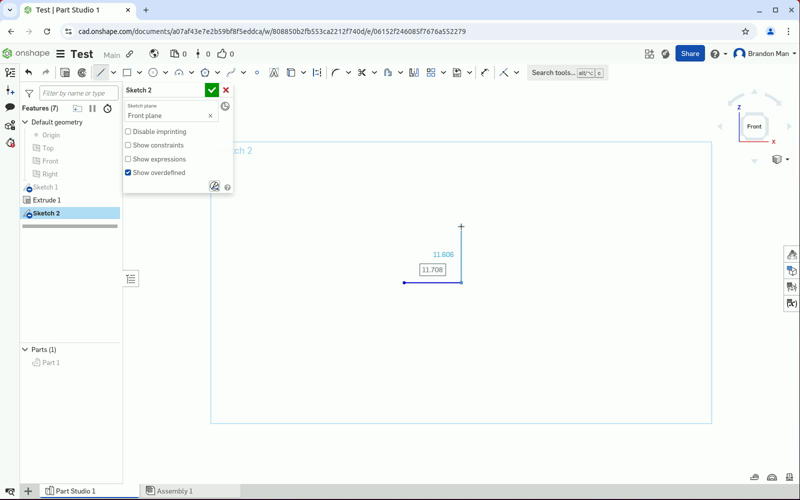
click(461, 226)
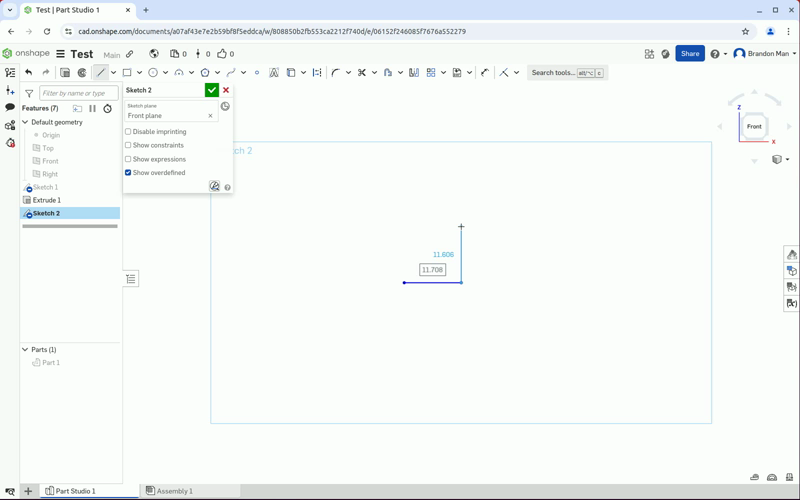
key_up(shift)
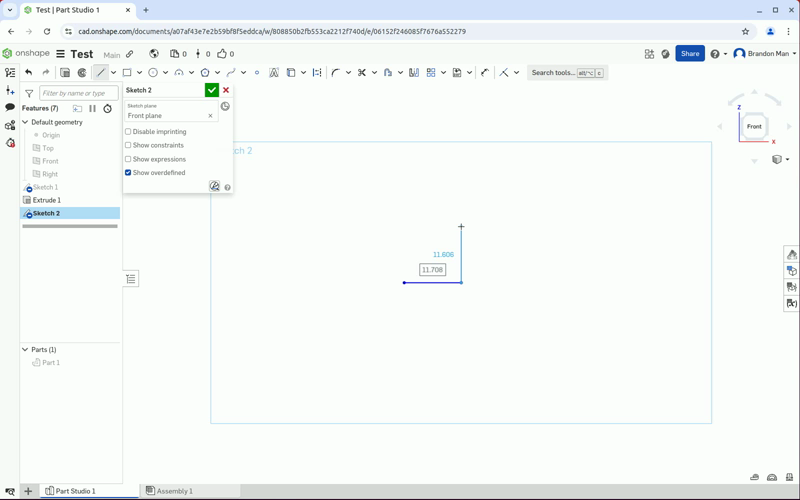
key_down(shift)
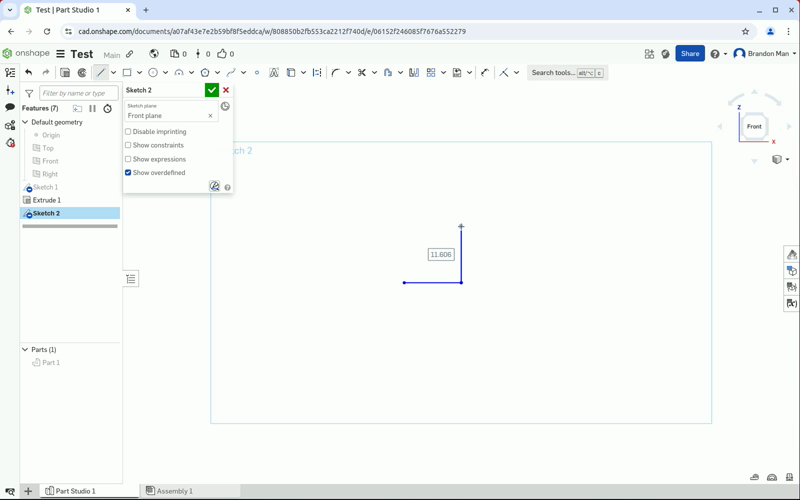
mouse_move(491, 226)
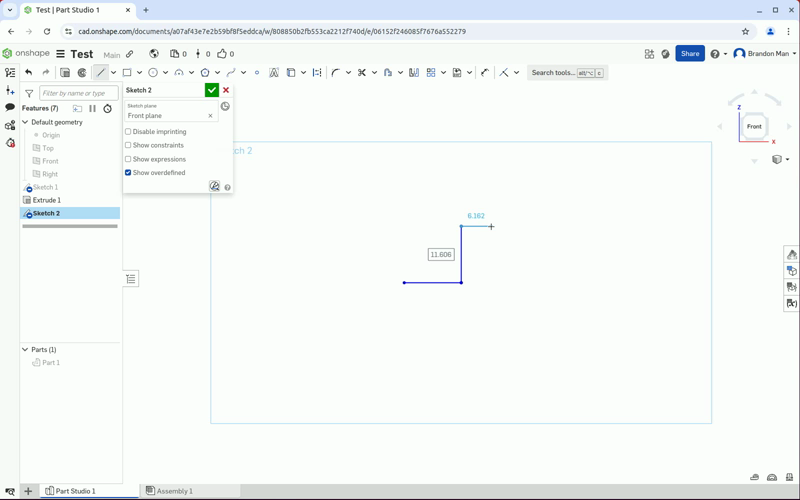
mouse_move(404, 226)
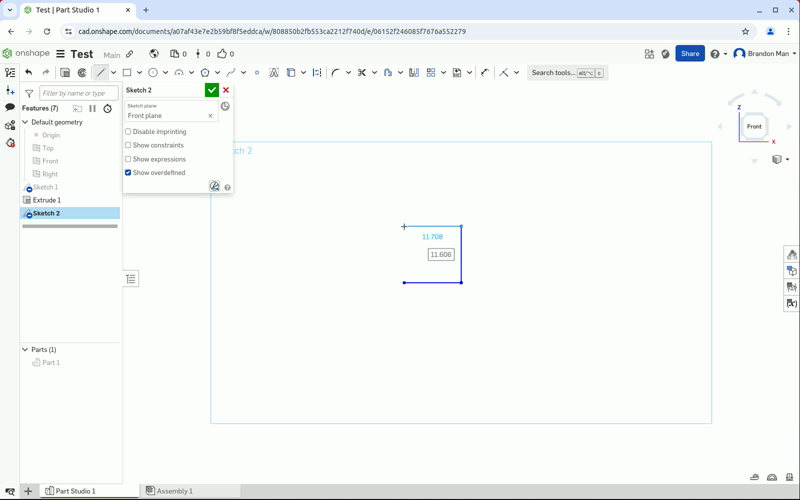
click(404, 226)
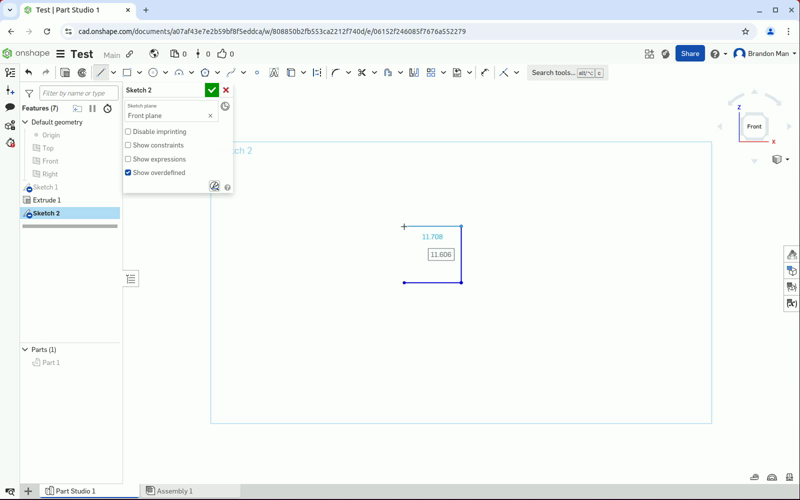
key_up(shift)
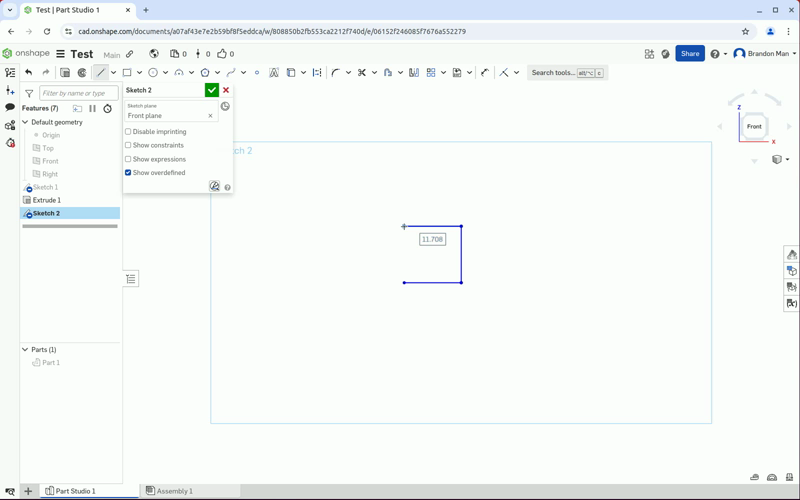
mouse_move(434, 226)
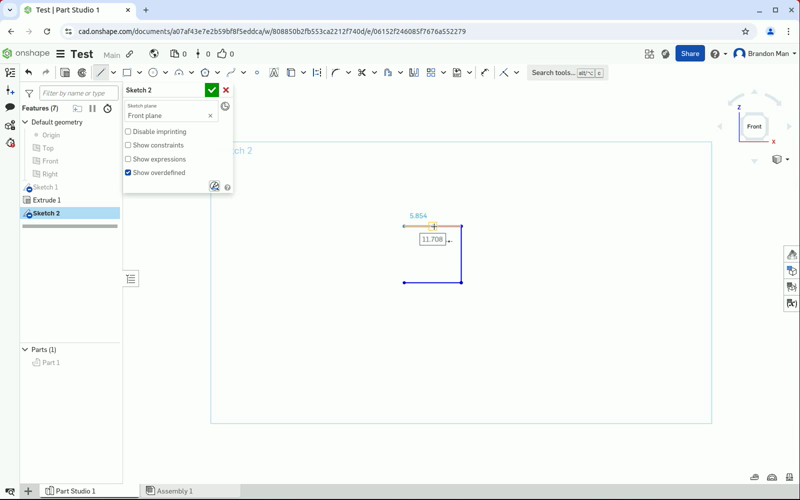
key_down(shift)
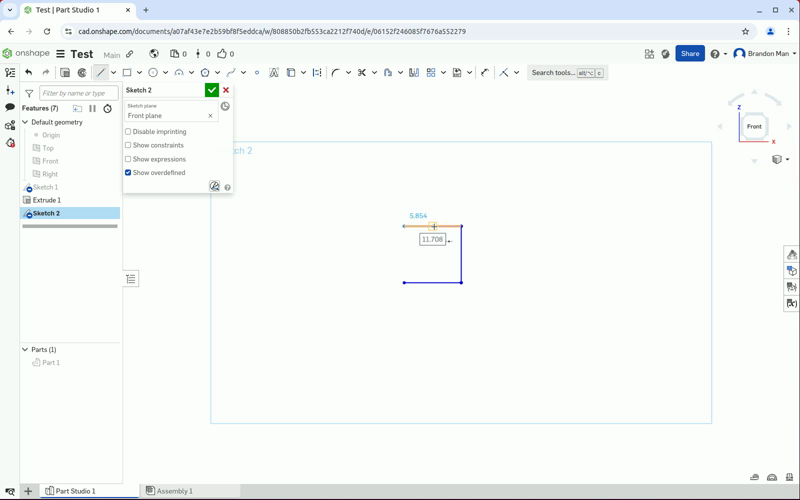
mouse_move(404, 282)
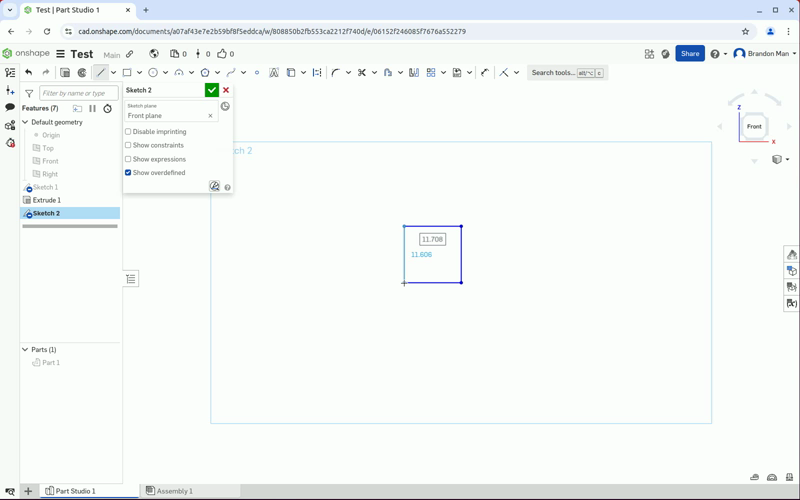
key_up(shift)
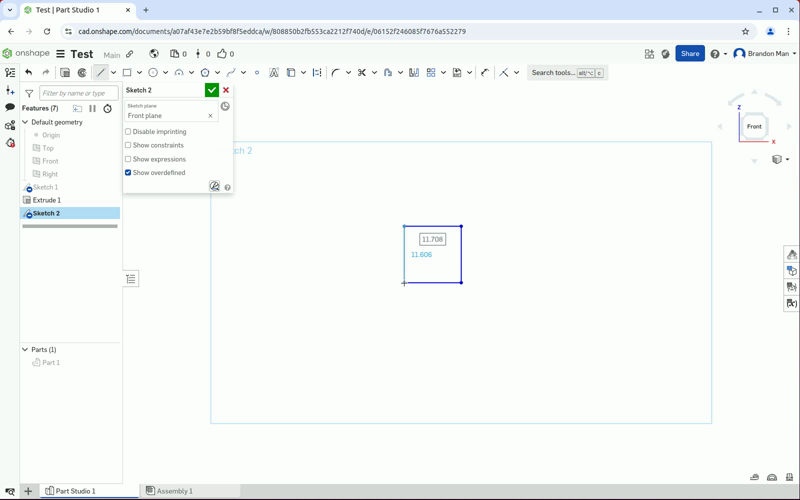
click(404, 282)
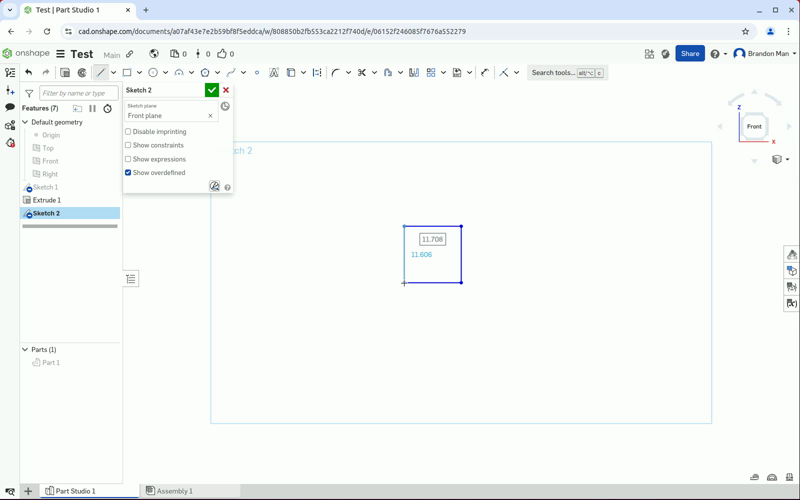
key(esc)
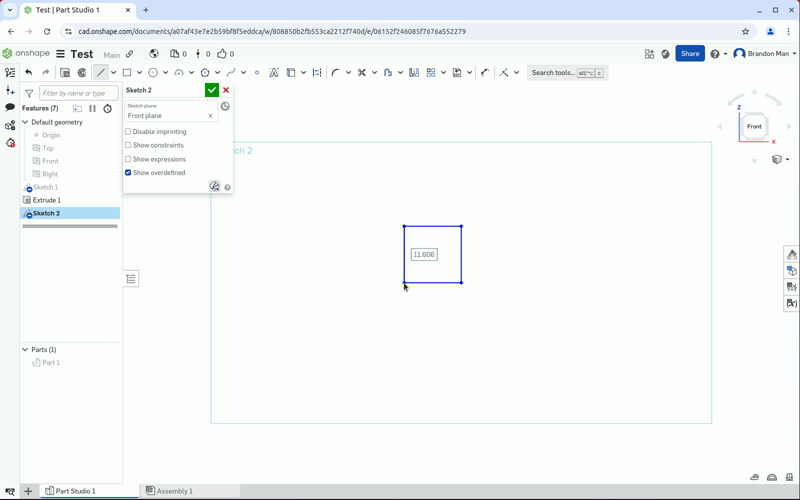
mouse_move(409, 232)
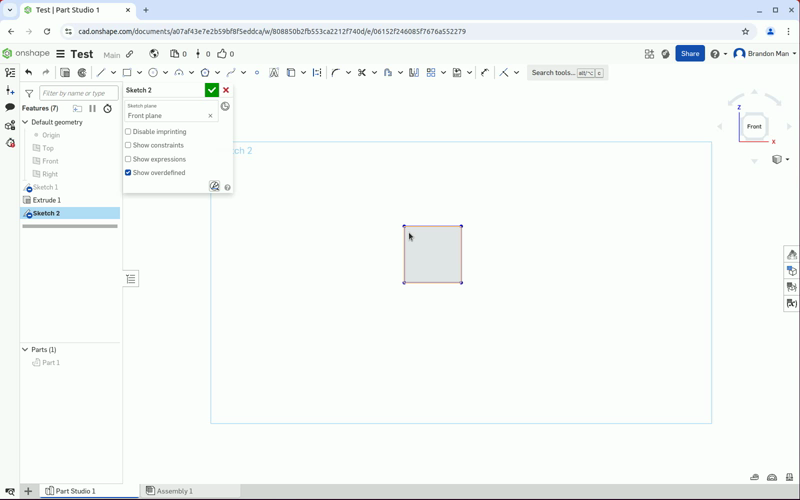
click(409, 232)
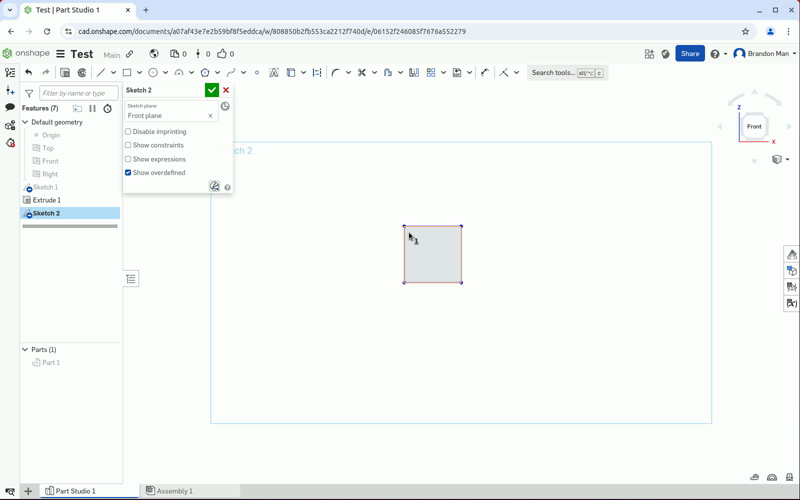
mouse_move(73, 352)
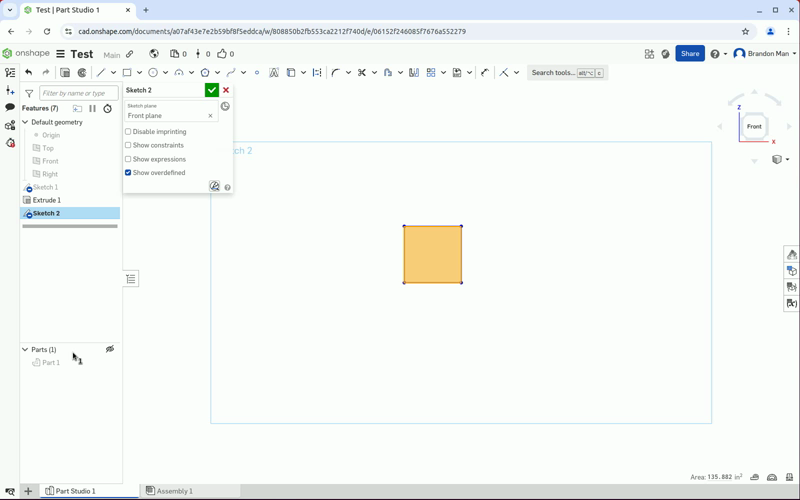
key(shift+y)
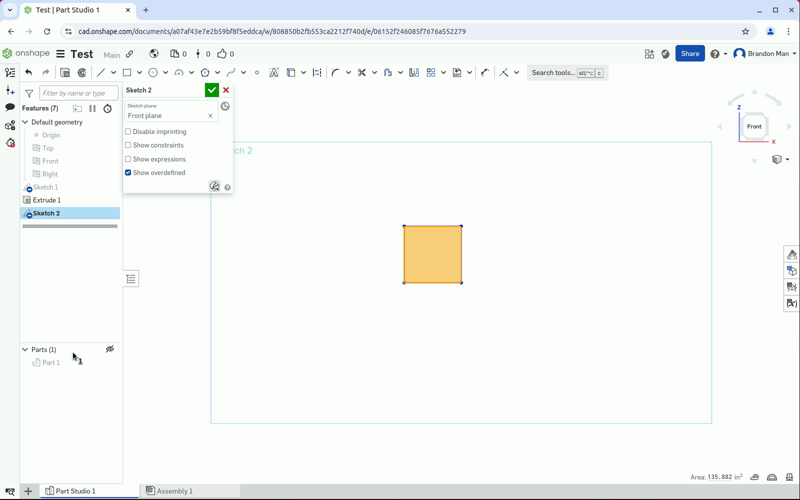
key(shift+e)
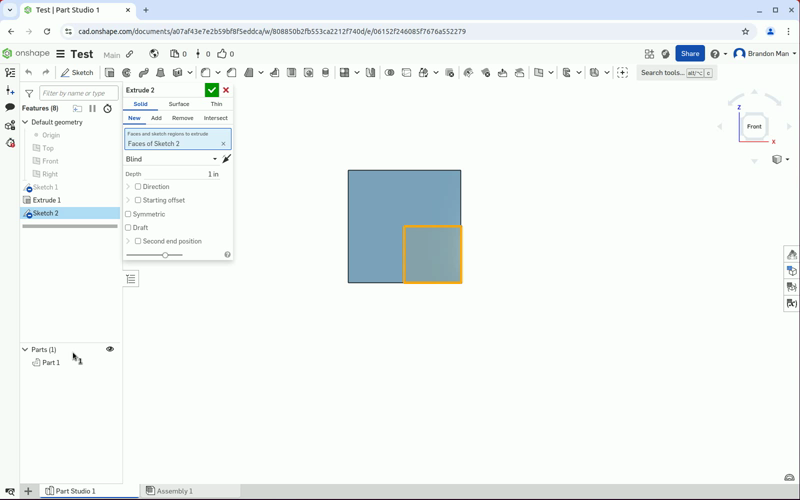
mouse_move(143, 106)
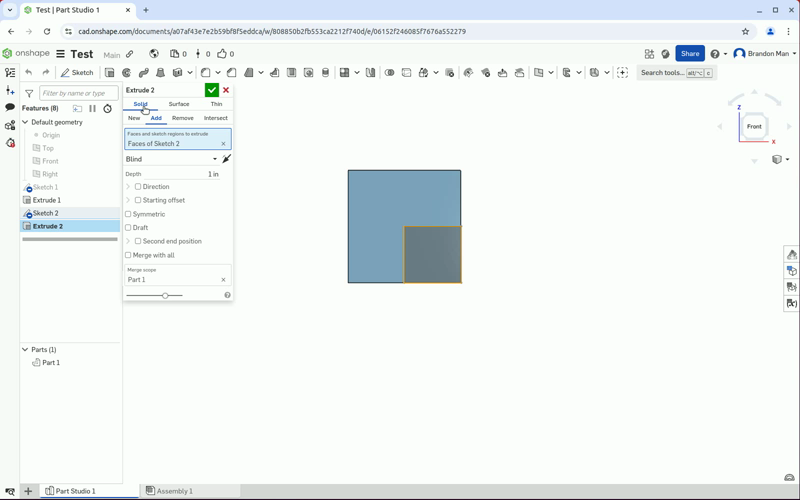
click(143, 106)
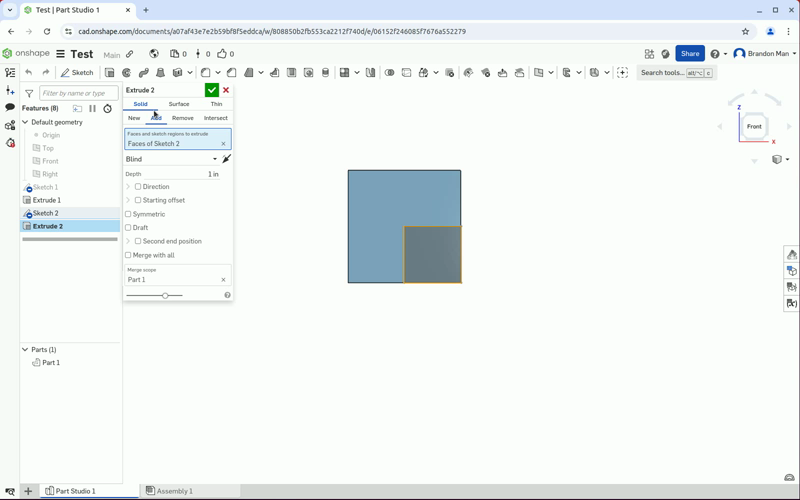
mouse_move(186, 120)
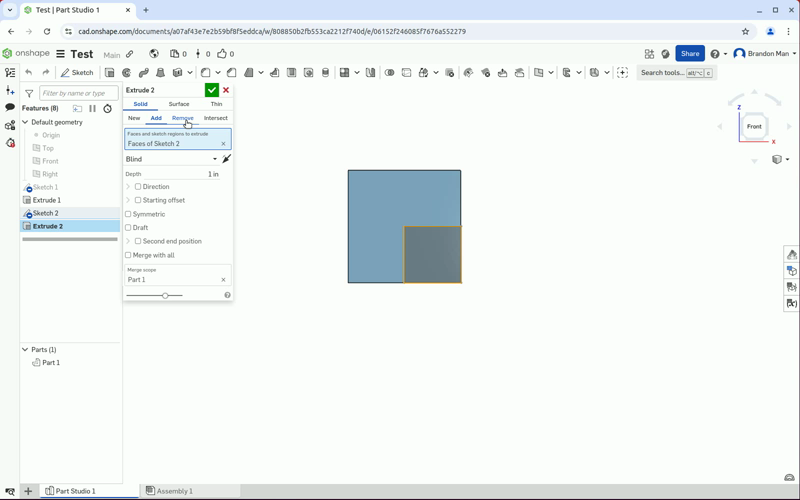
click(186, 120)
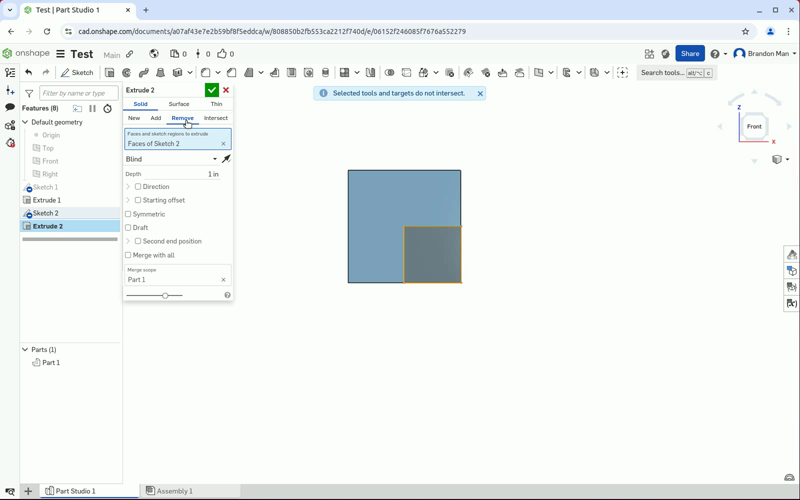
key(tab, 4)
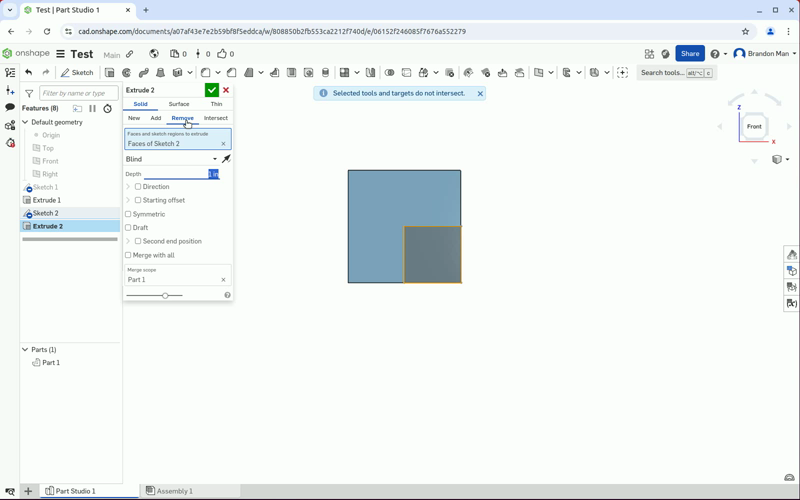
text(-11.554)
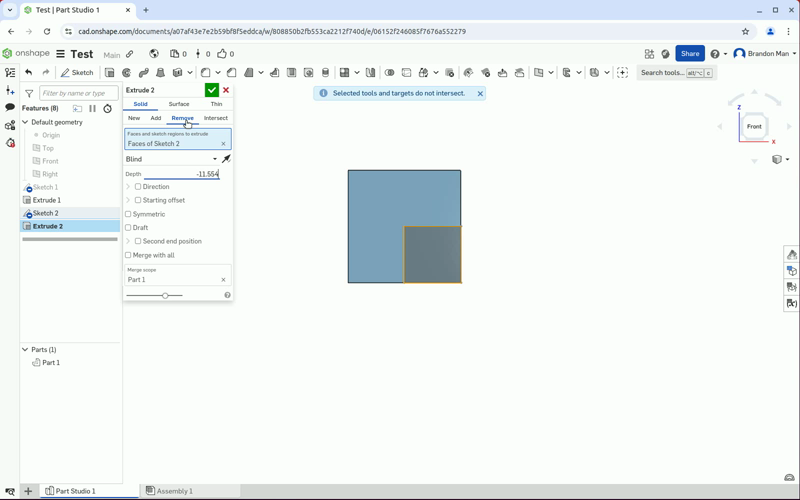
key(tab, 6)
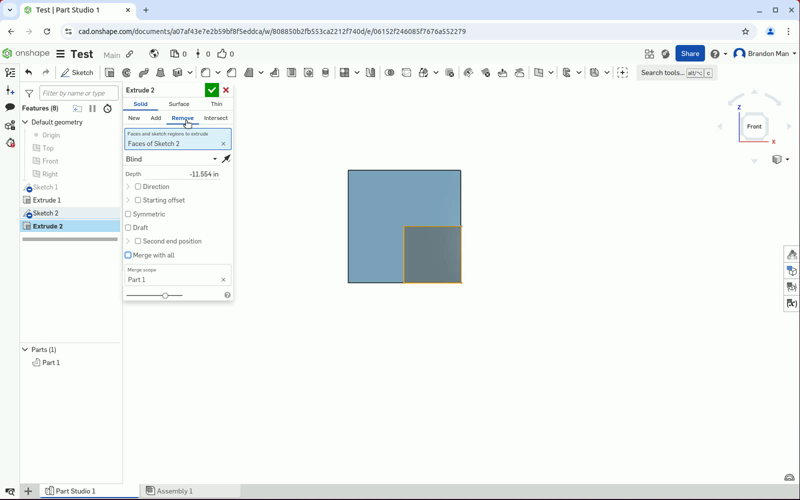
key(space)
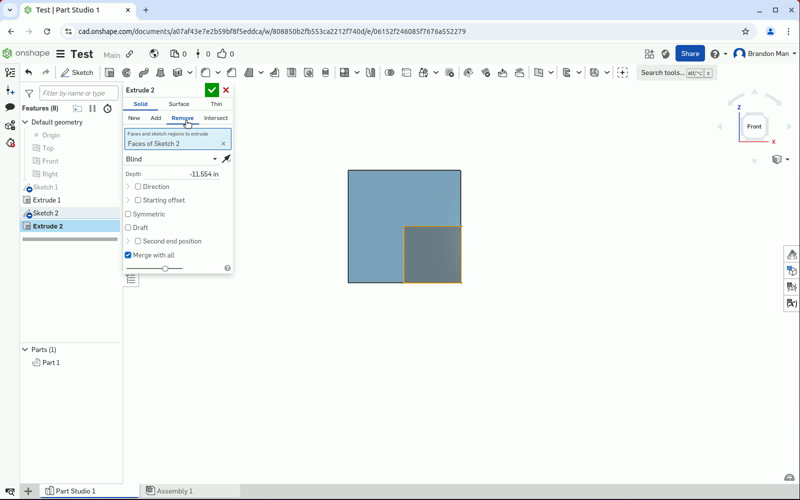
key(enter)
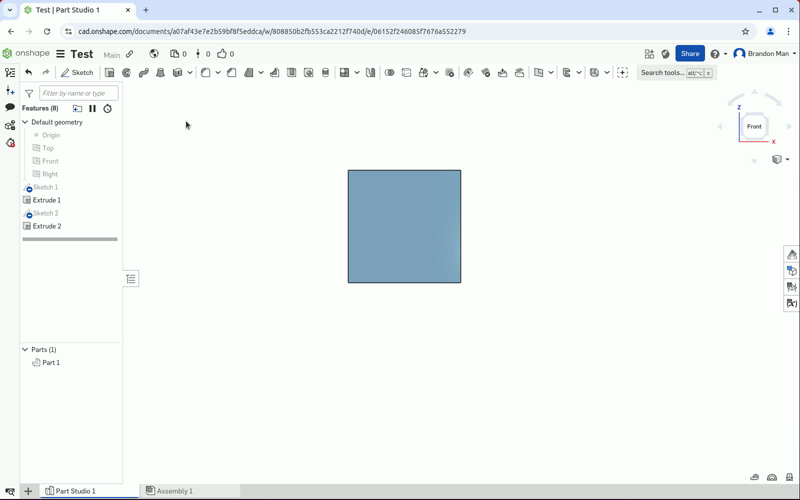
key(shift+h)
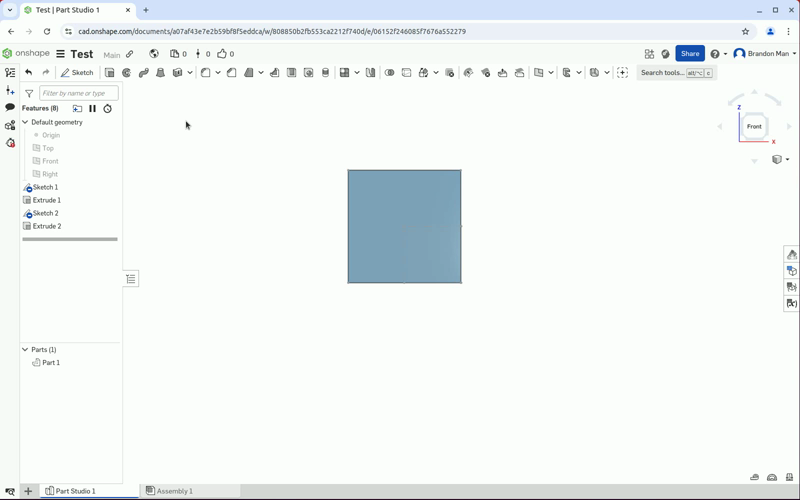
key(shift+h)
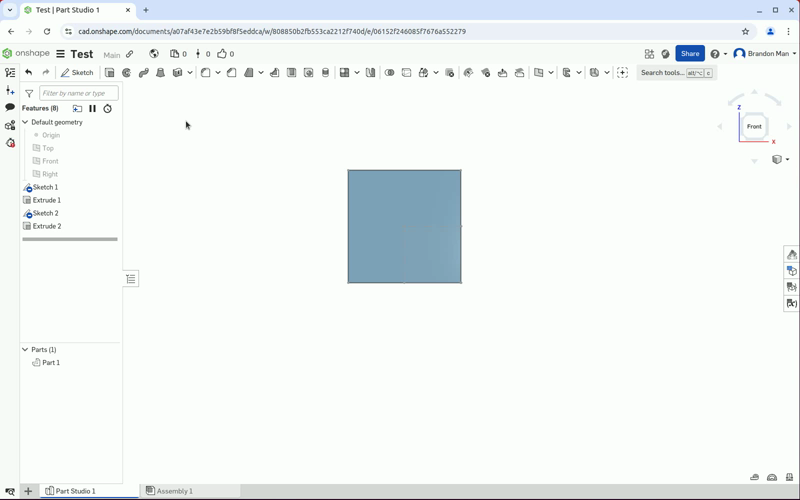
key(shift+7)
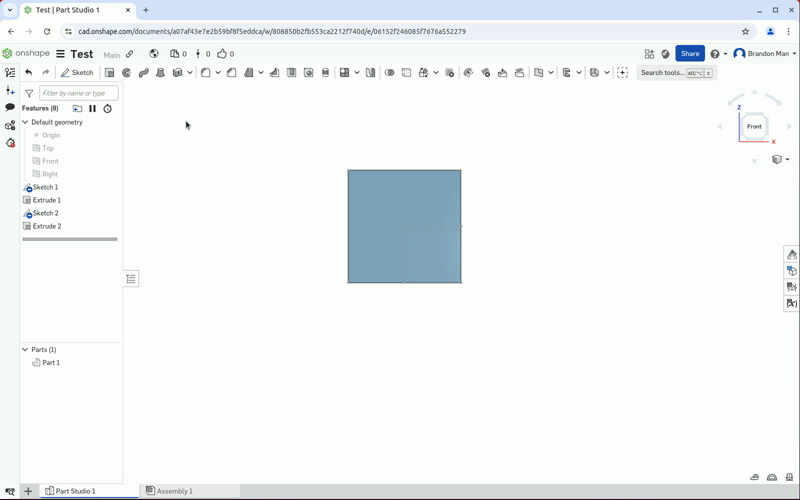
key(left, 2)
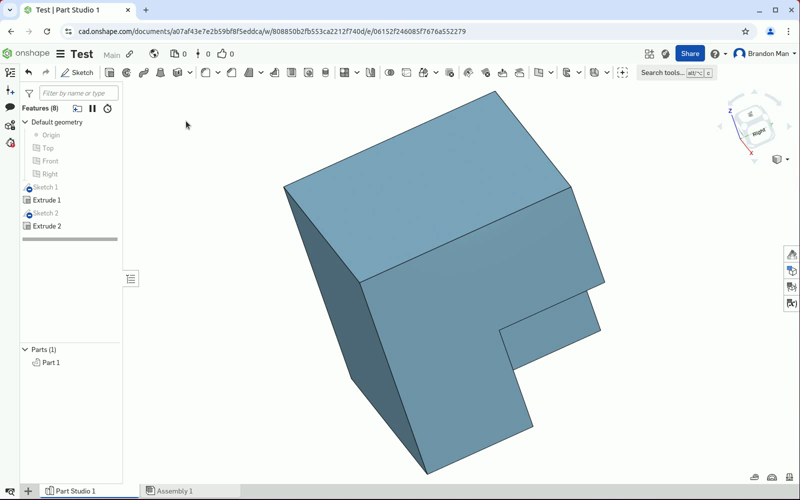
key(down, 2)
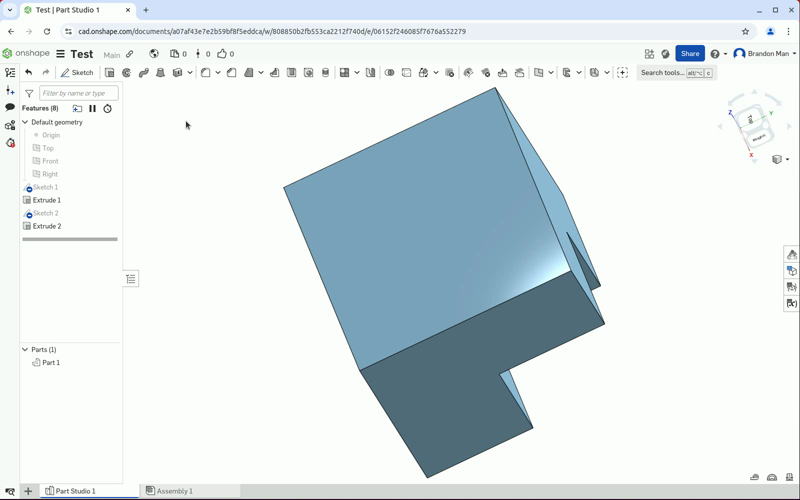
key(up, 2)
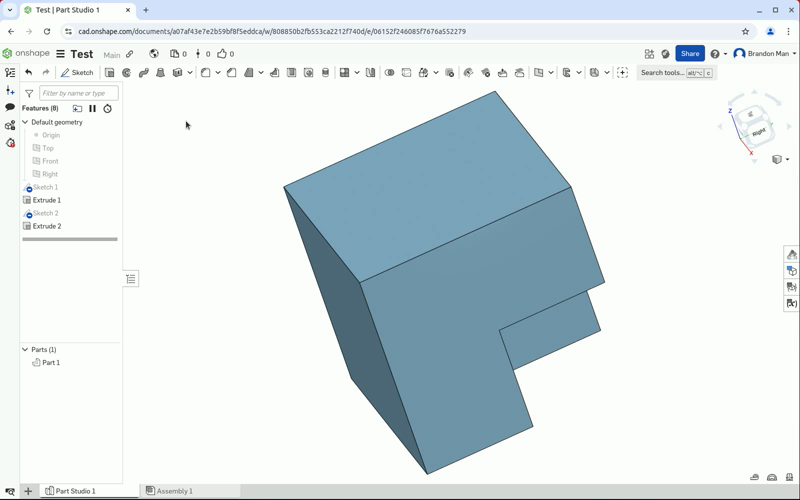
key(right, 2)
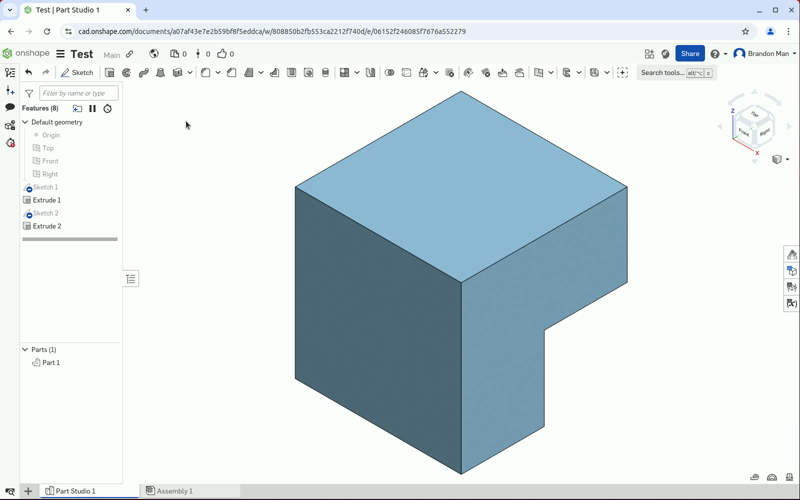
mouse_move(73, 189)
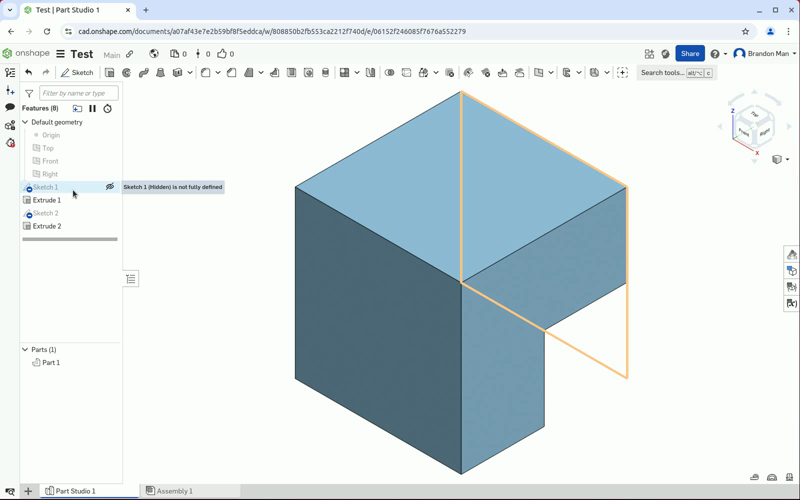
click(73, 189)